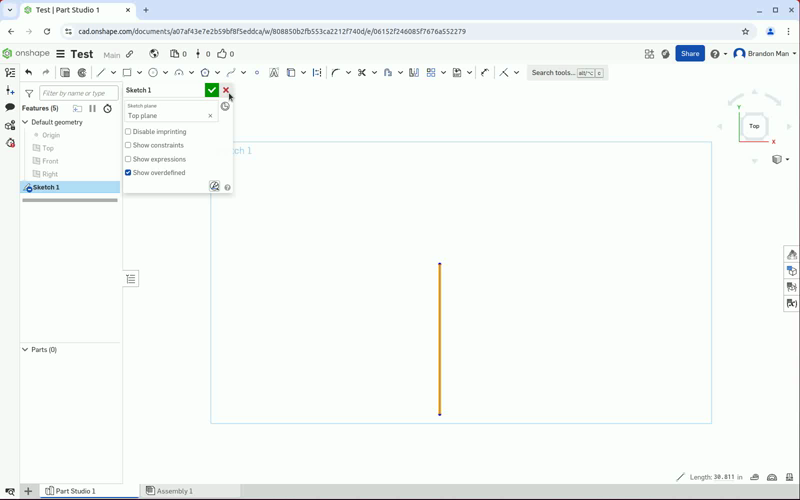
key(shift+h)
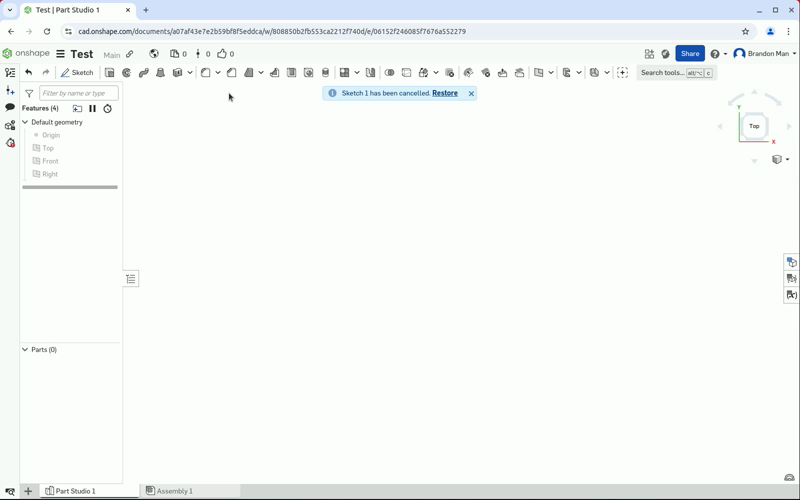
mouse_move(73, 352)
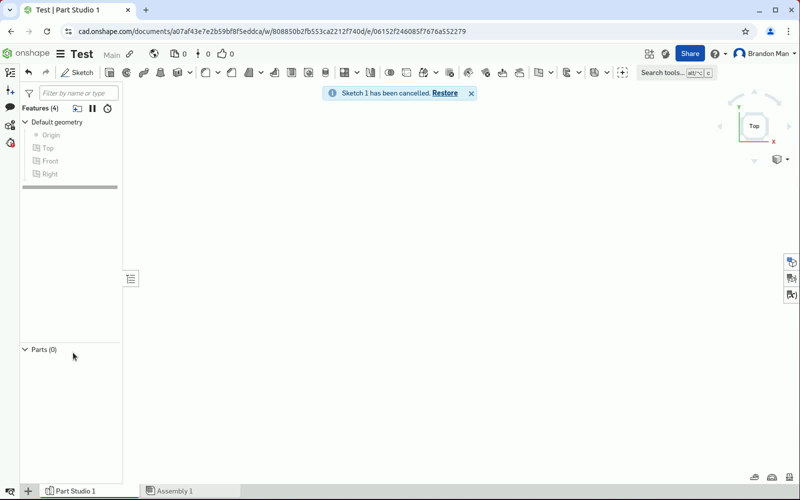
key(y)
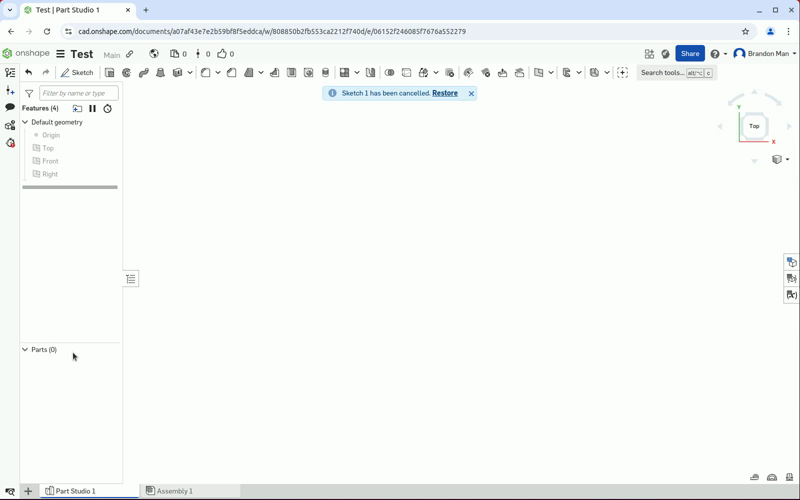
key(shift+p)
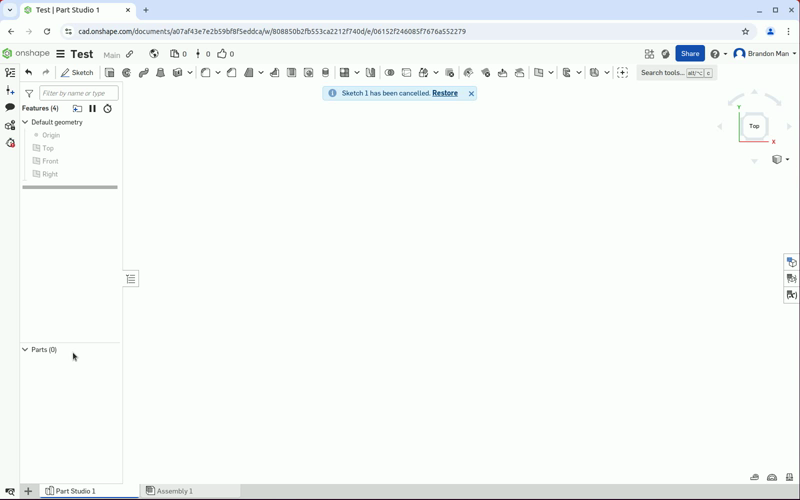
key(space)
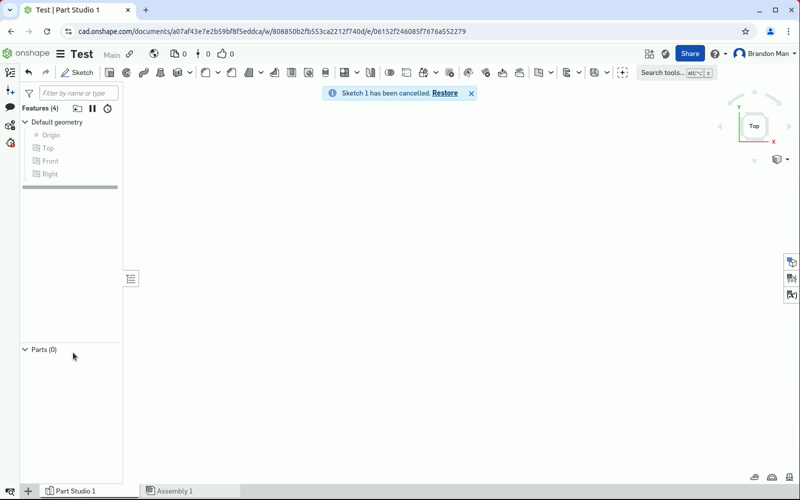
key_down(shift)
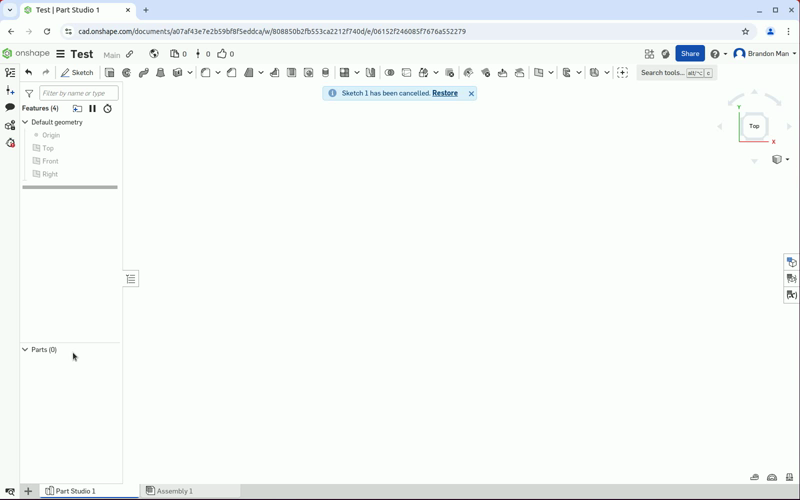
key(up)
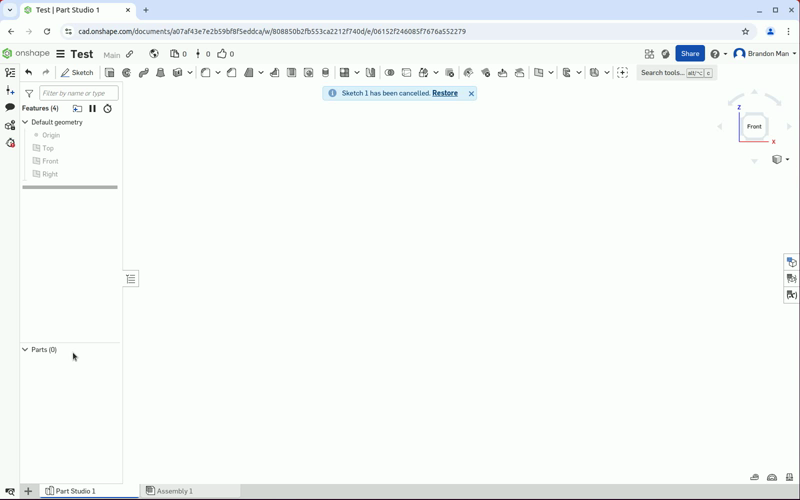
key_up(shift)
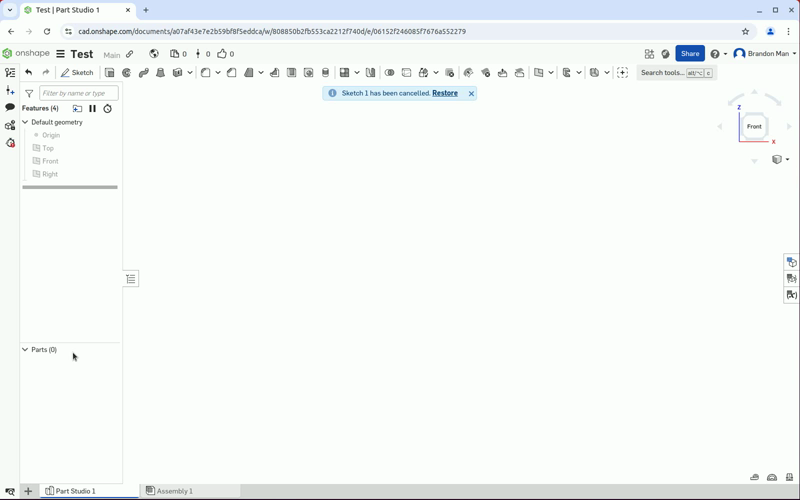
mouse_move(73, 352)
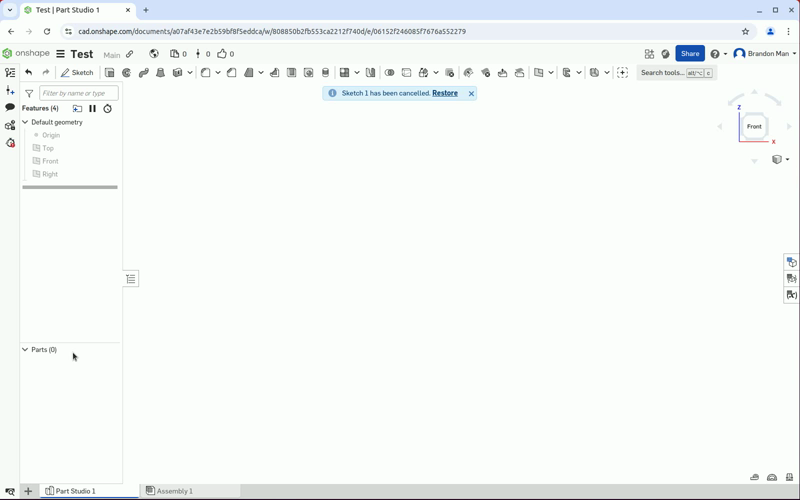
key(shift+y)
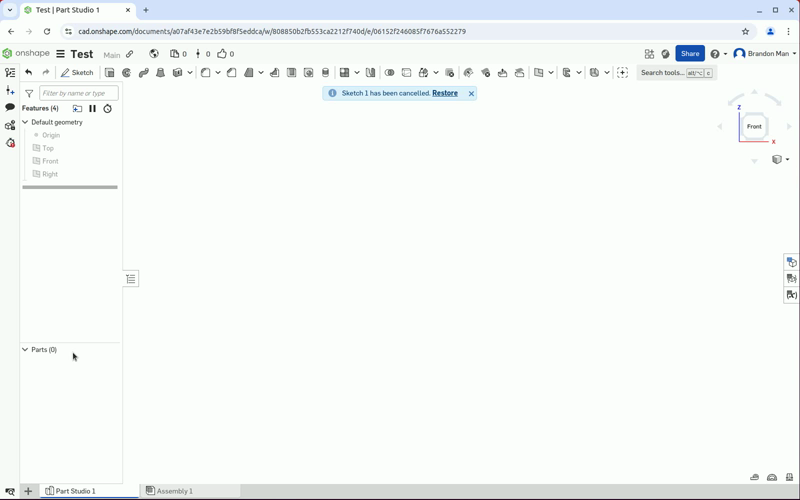
key(shift+s)
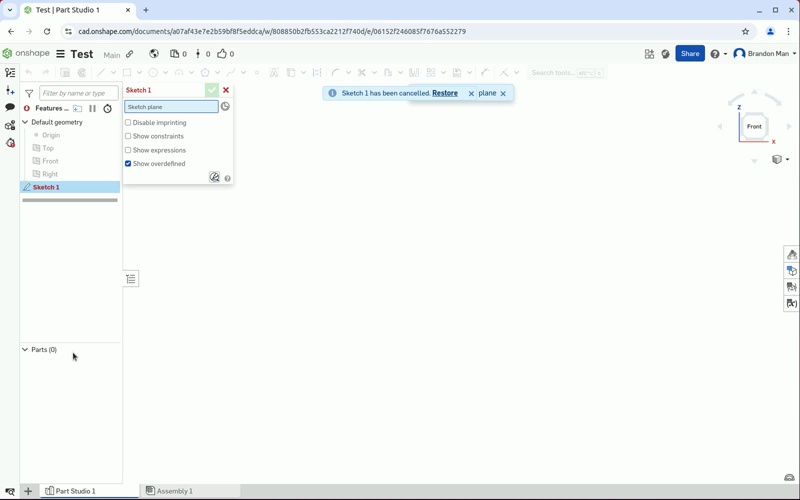
mouse_move(73, 163)
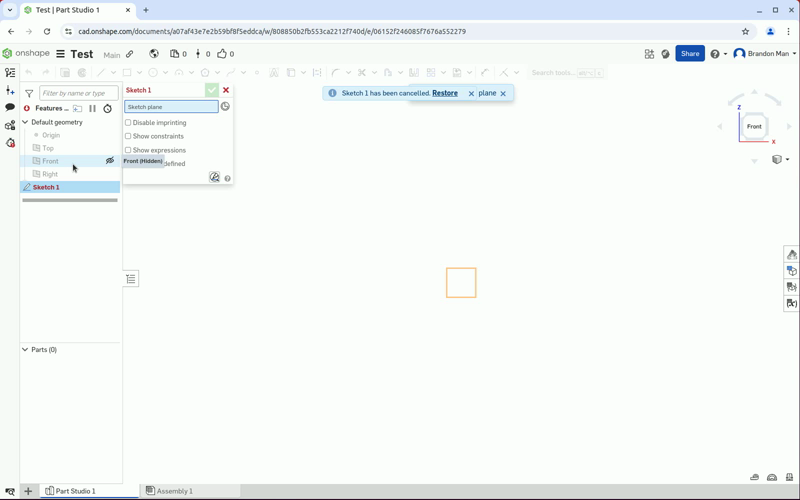
click(73, 163)
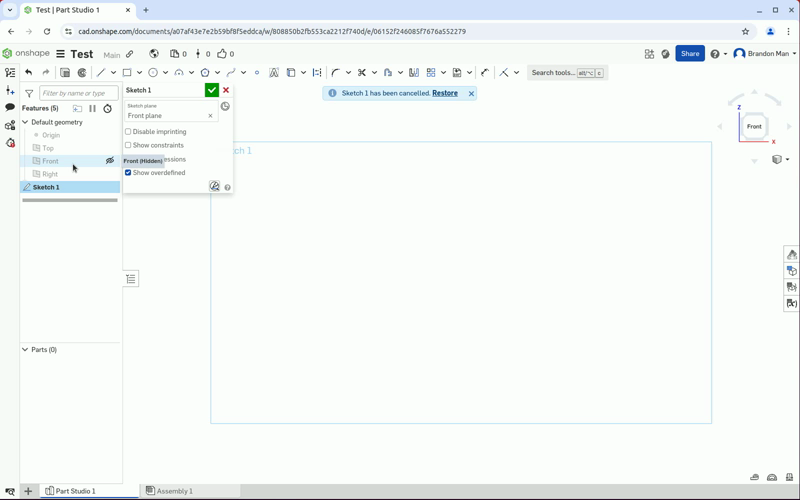
mouse_move(73, 352)
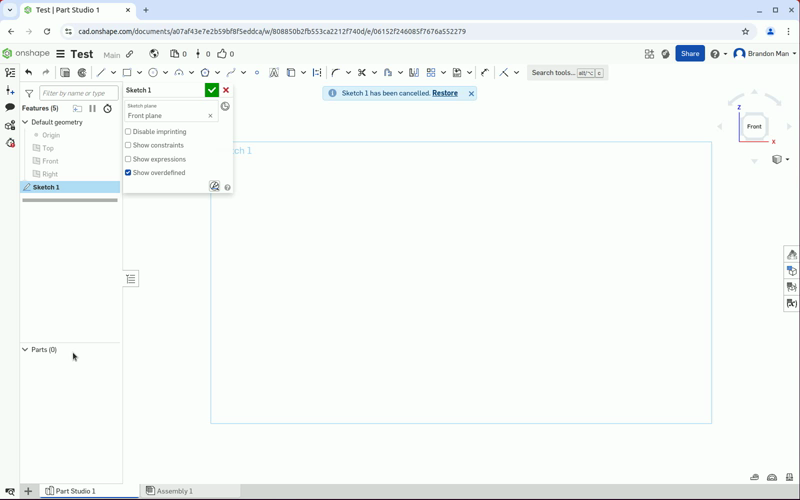
key(y)
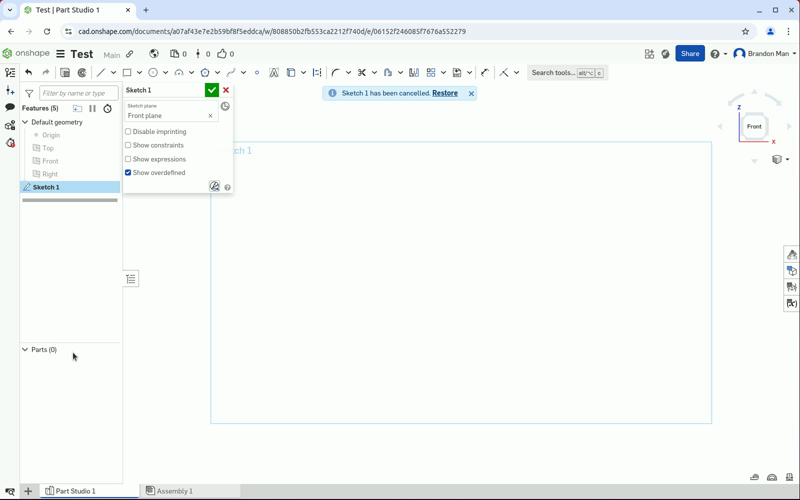
key(c)
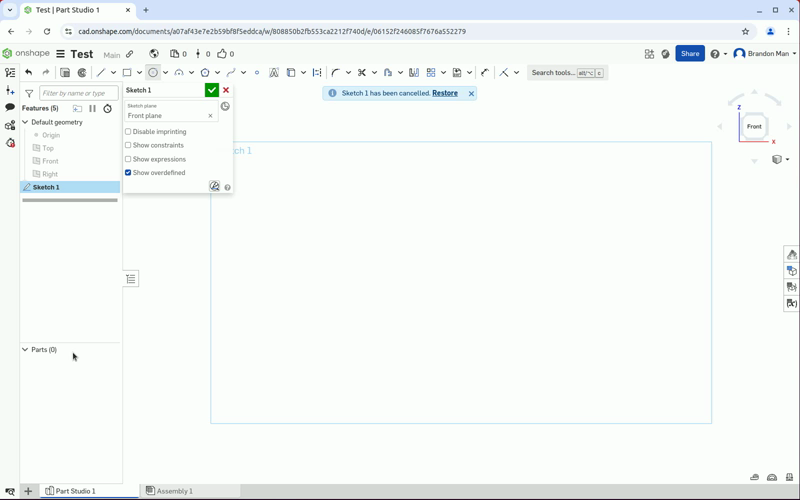
key_down(shift)
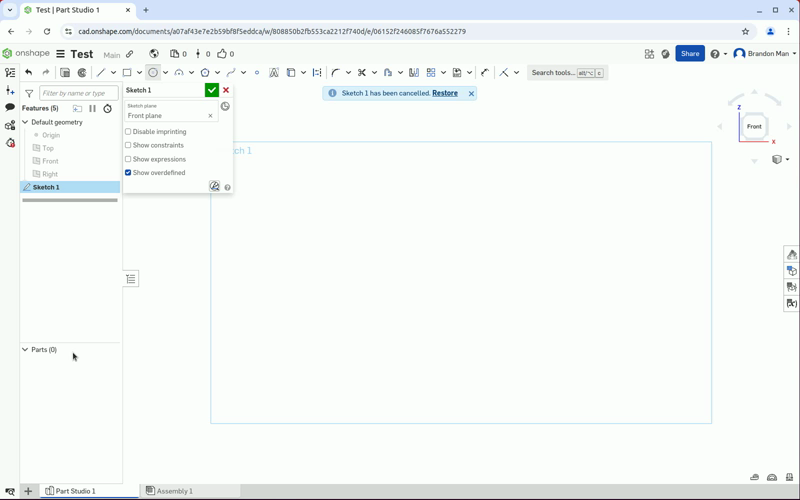
mouse_move(461, 282)
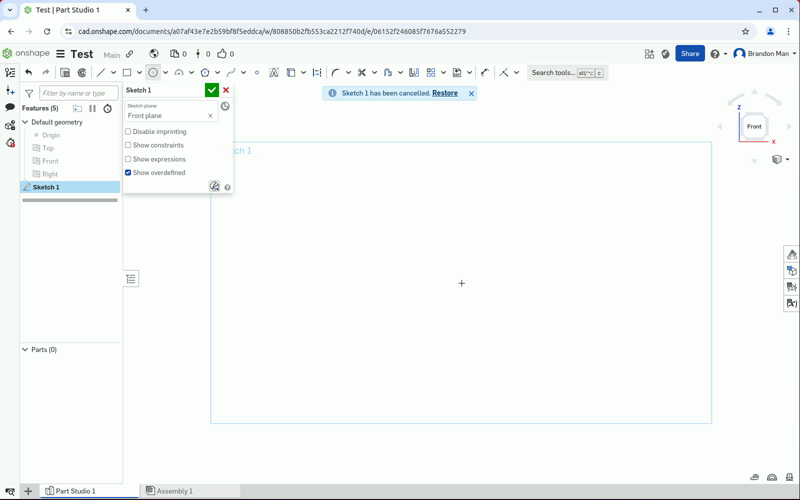
click(461, 282)
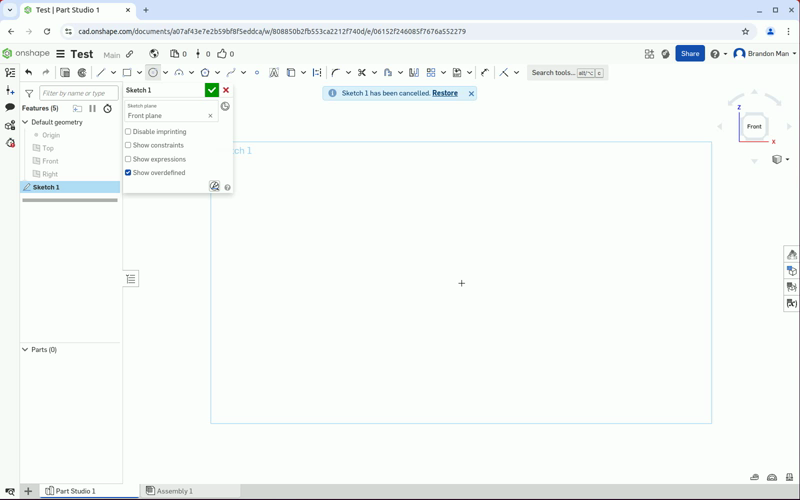
key_up(shift)
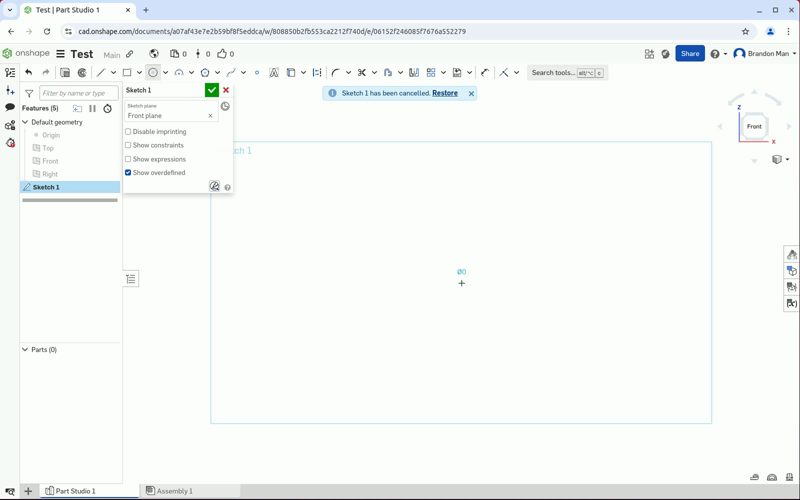
mouse_move(473, 282)
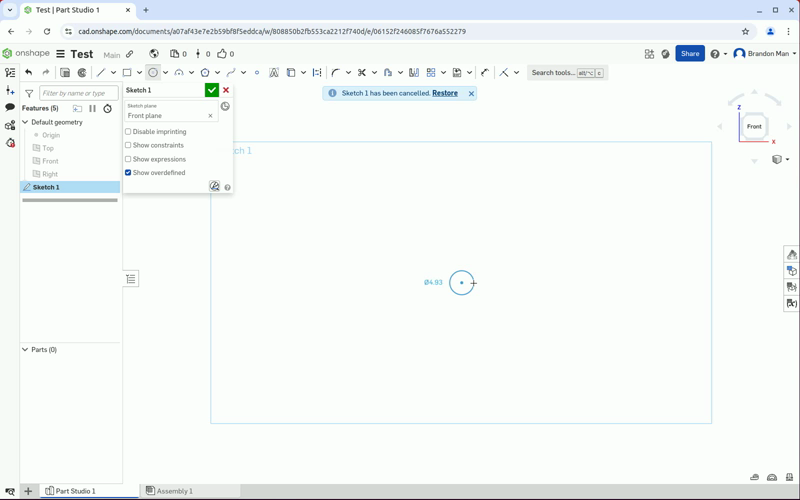
click(473, 282)
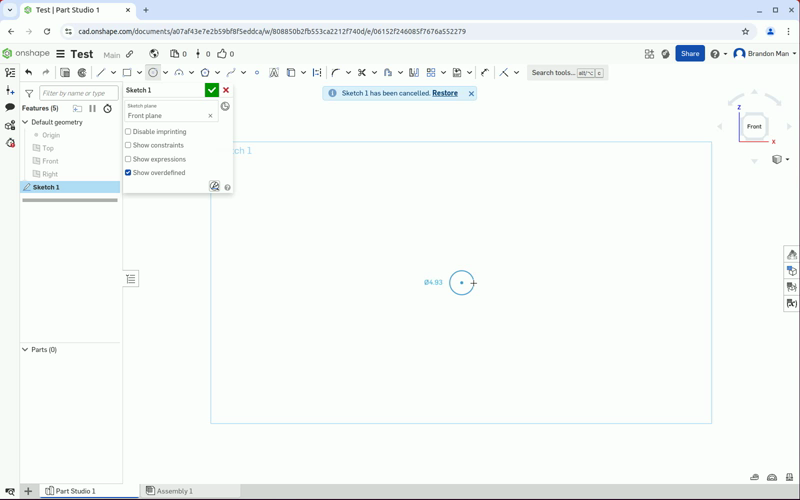
key(esc)
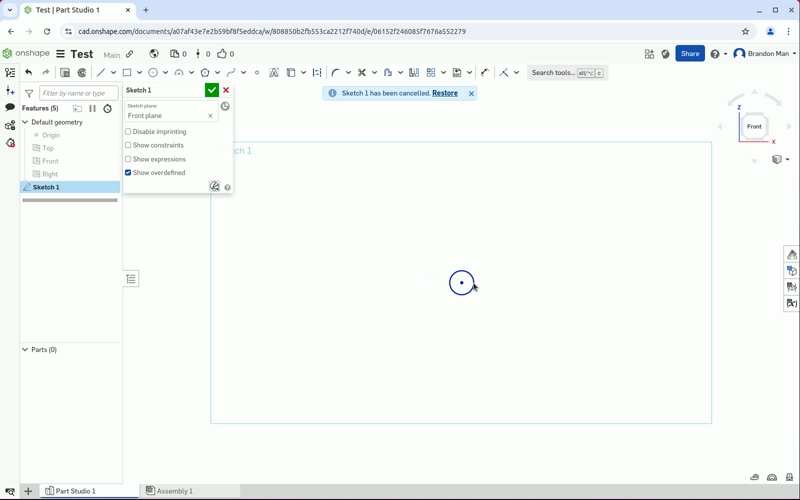
mouse_move(460, 273)
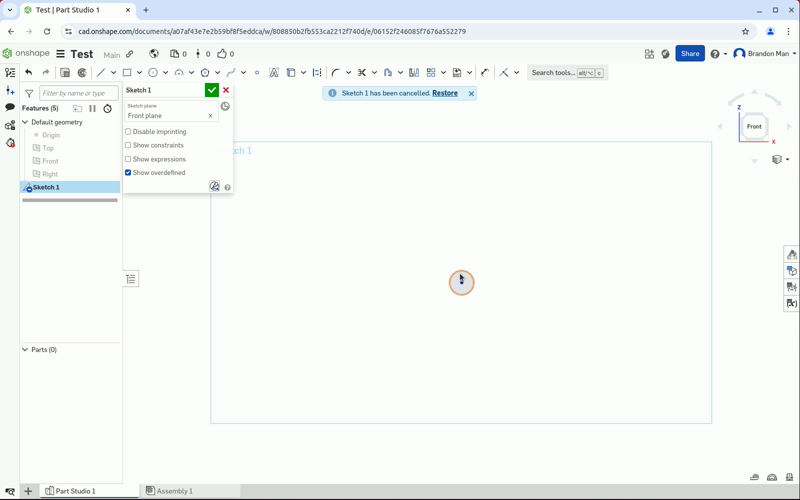
scroll(6)
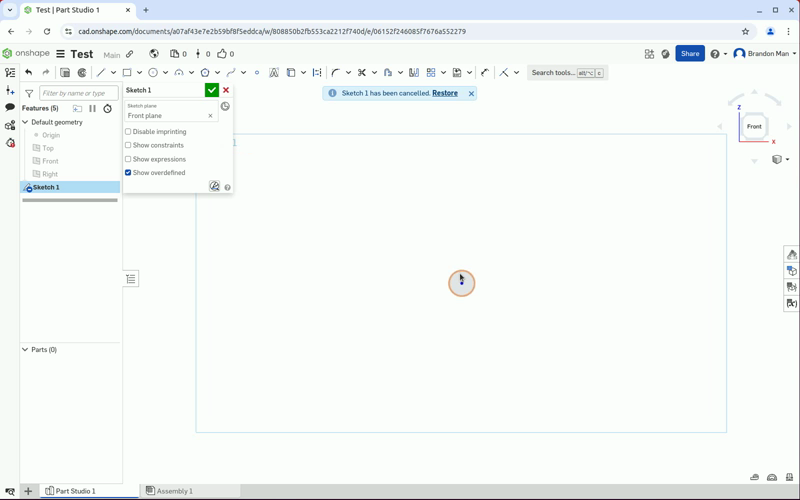
scroll(6)
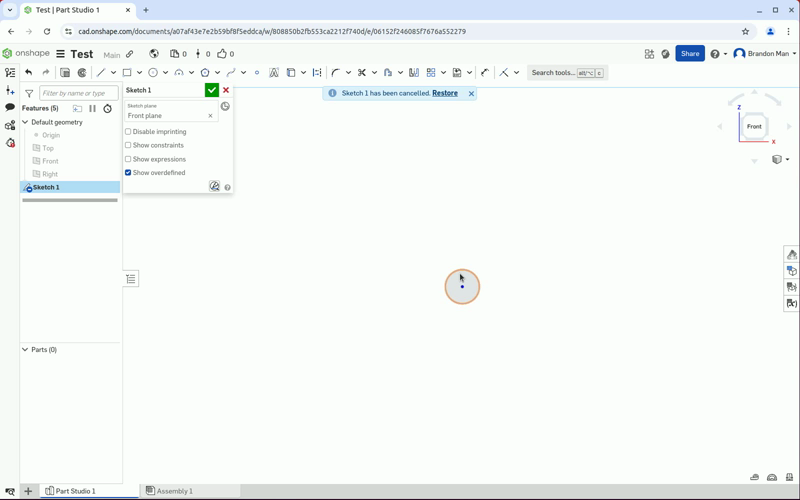
scroll(6)
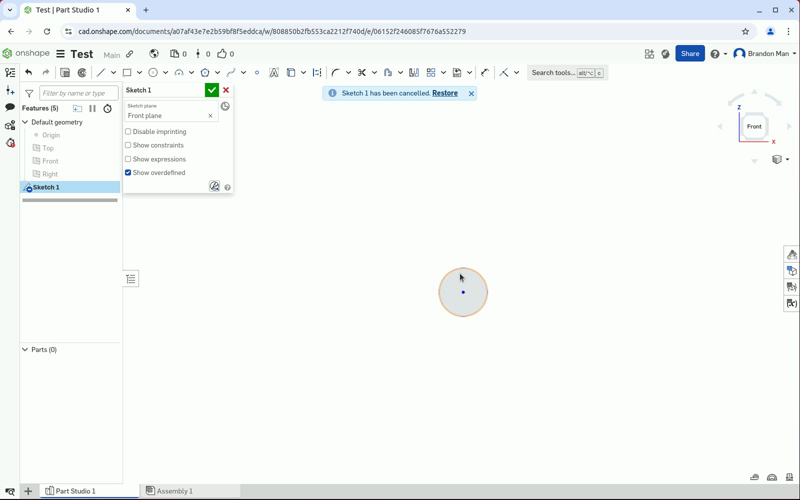
scroll(6)
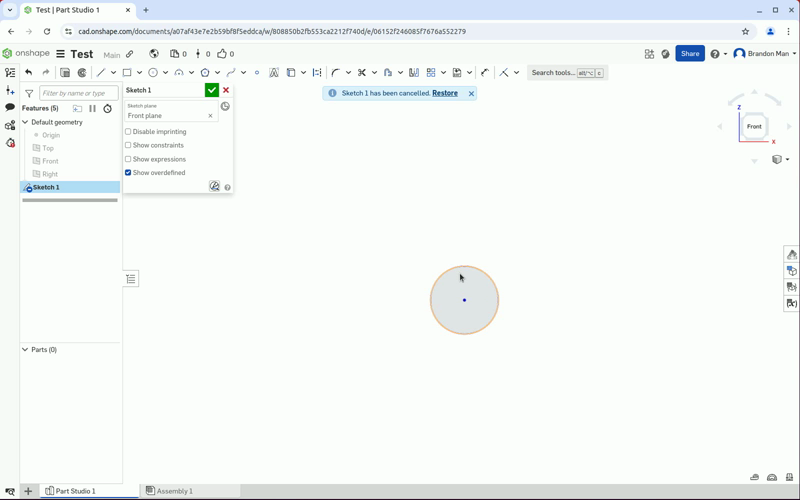
scroll(6)
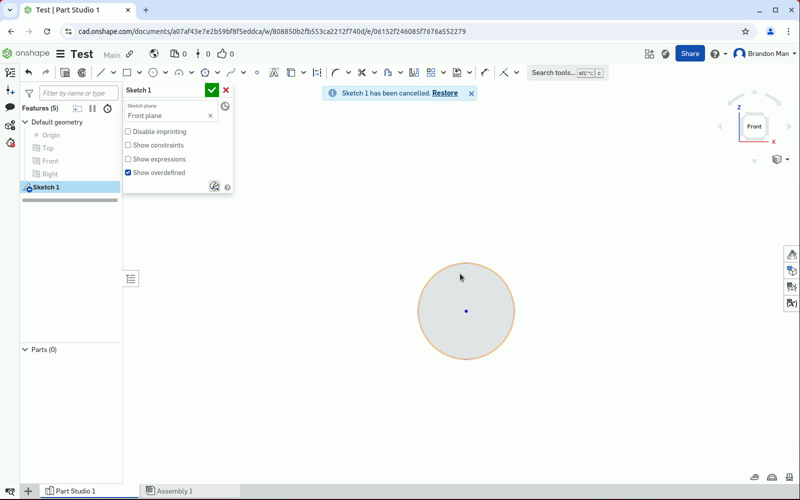
scroll(6)
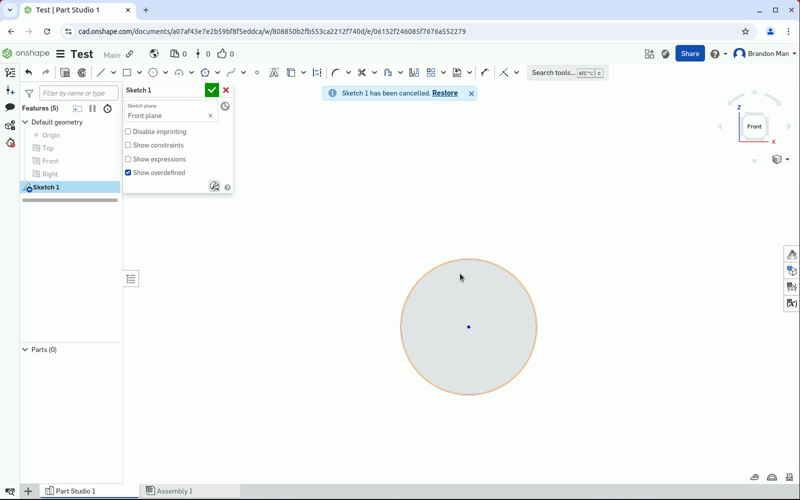
scroll(6)
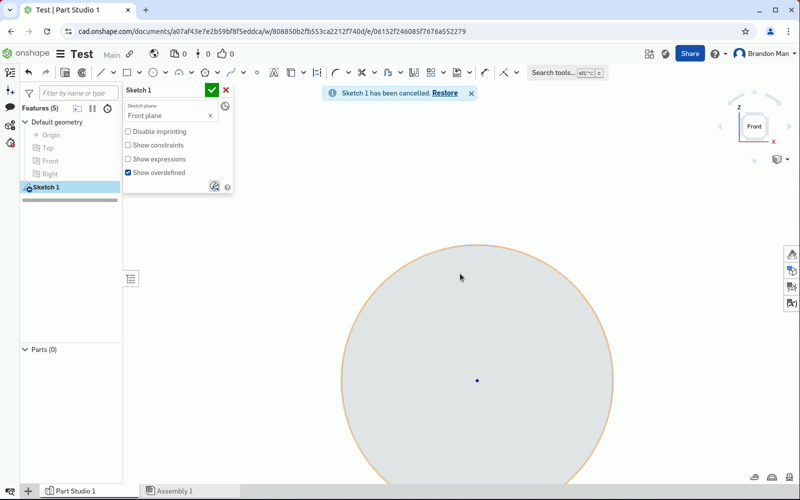
click(460, 273)
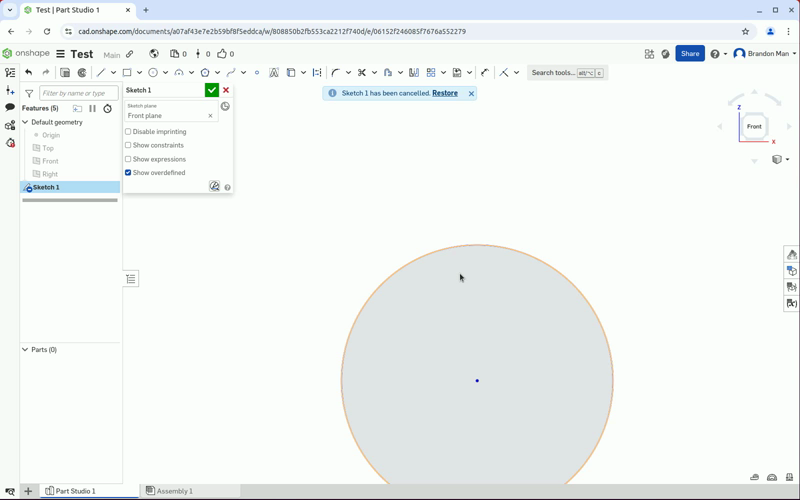
scroll(-6)
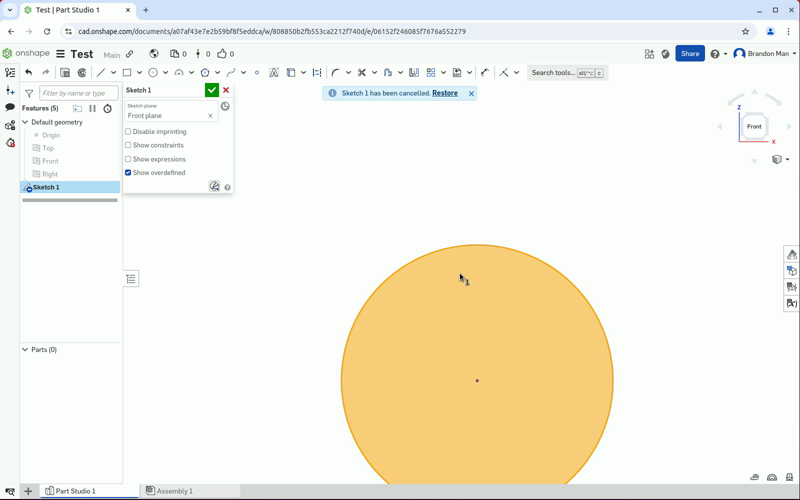
scroll(-6)
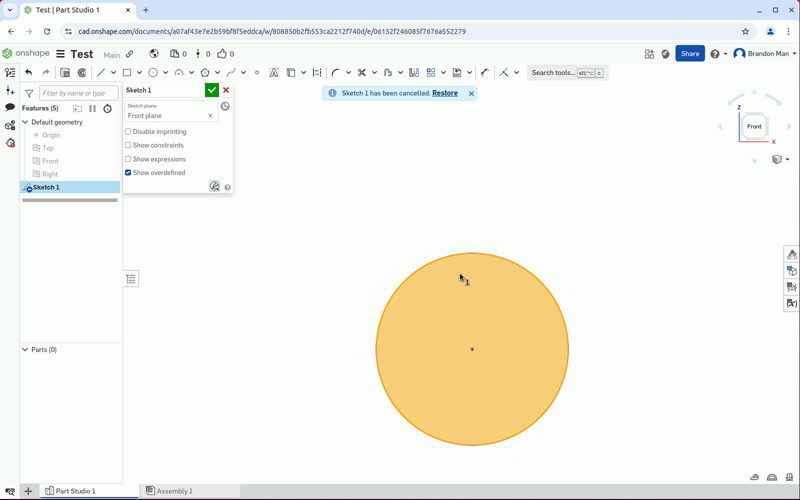
scroll(-6)
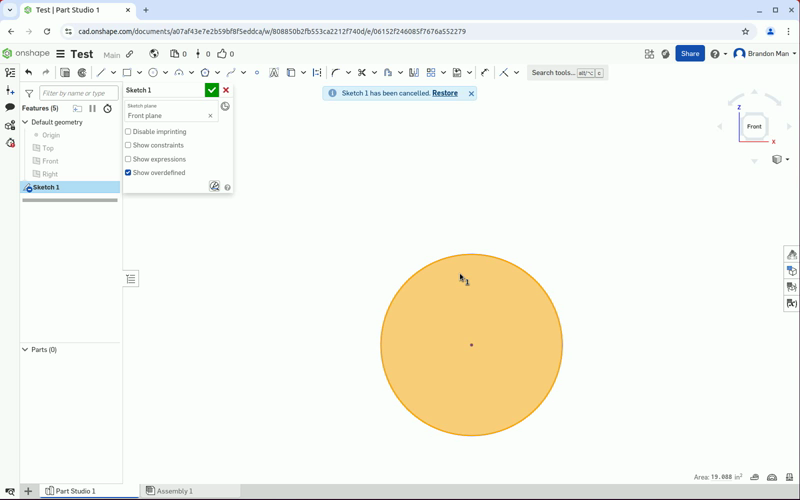
scroll(-6)
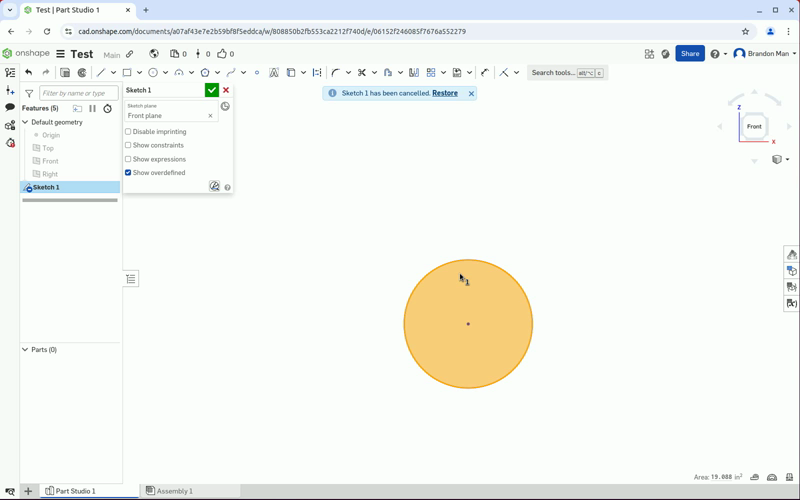
scroll(-6)
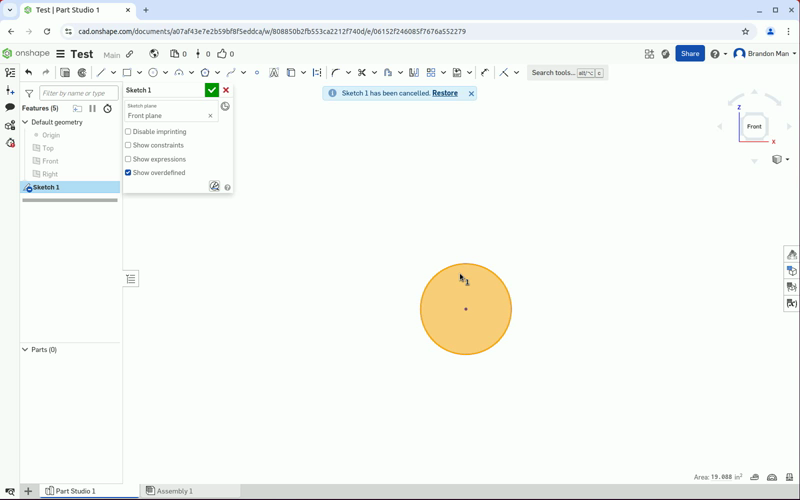
scroll(-6)
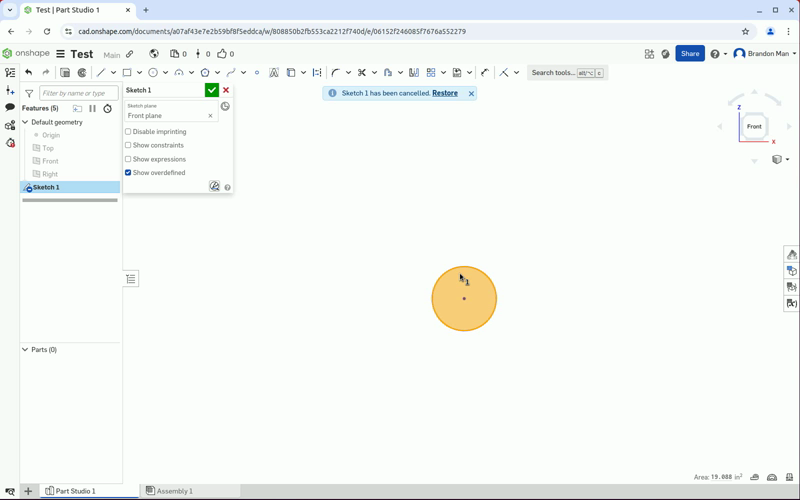
scroll(-6)
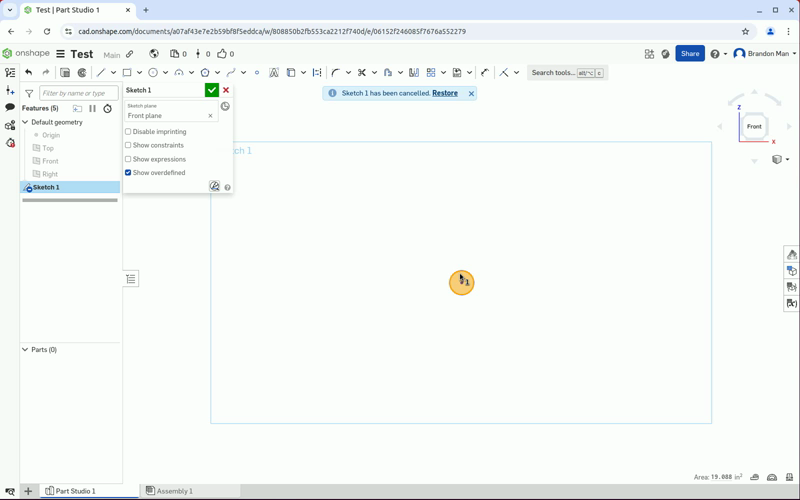
mouse_move(73, 352)
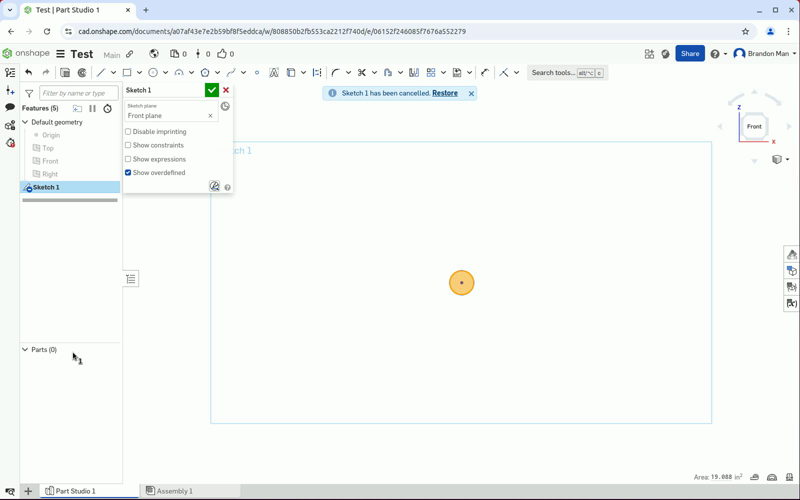
key(shift+y)
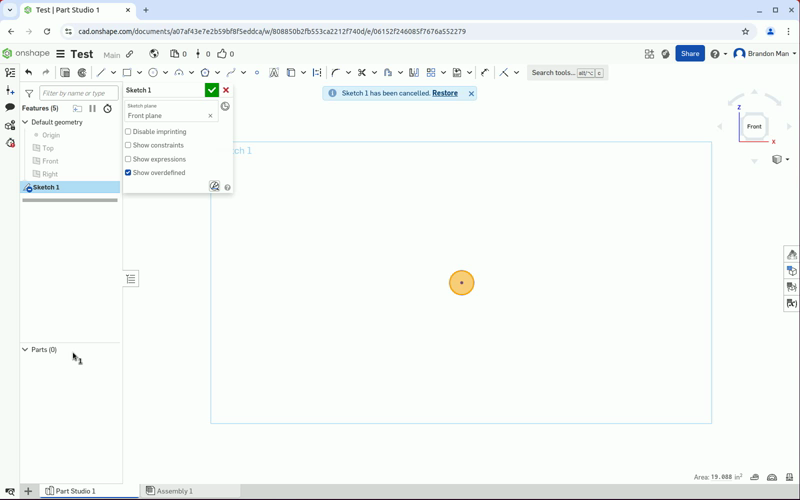
key(shift+e)
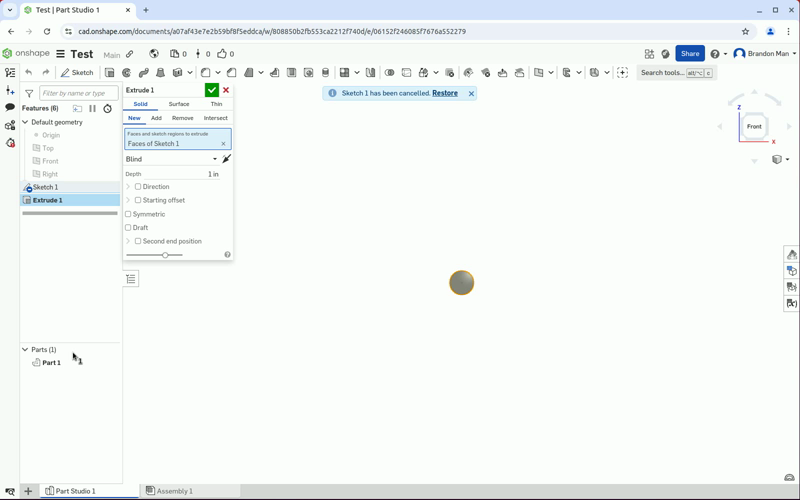
mouse_move(143, 106)
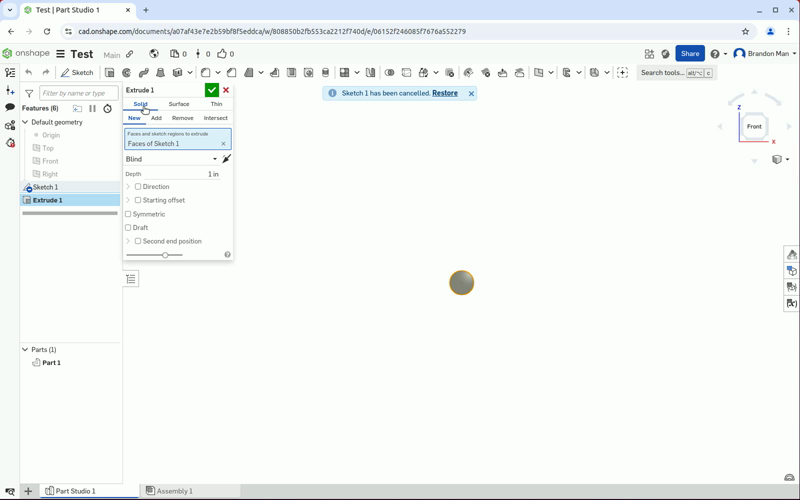
click(143, 106)
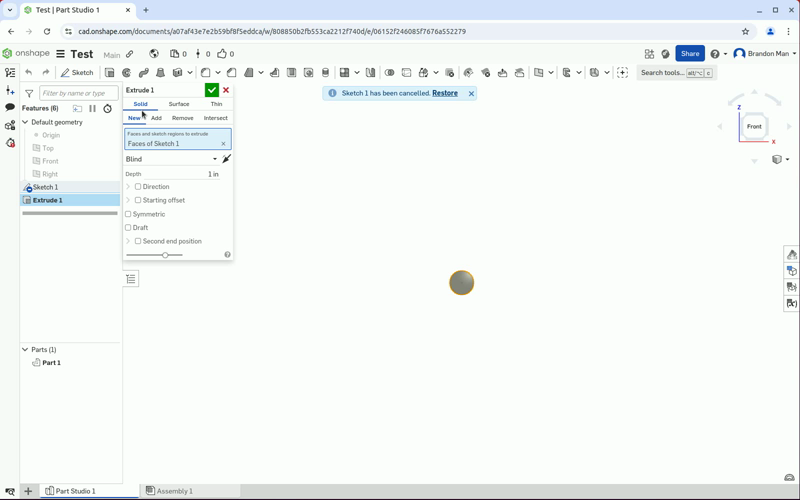
mouse_move(137, 120)
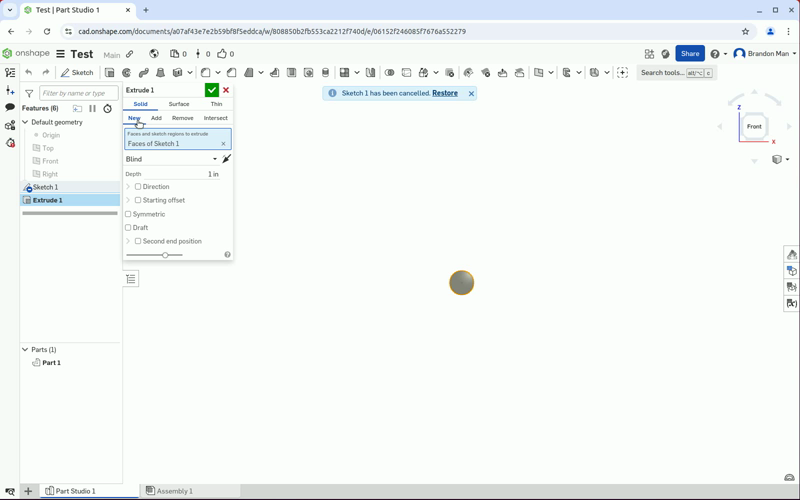
click(137, 120)
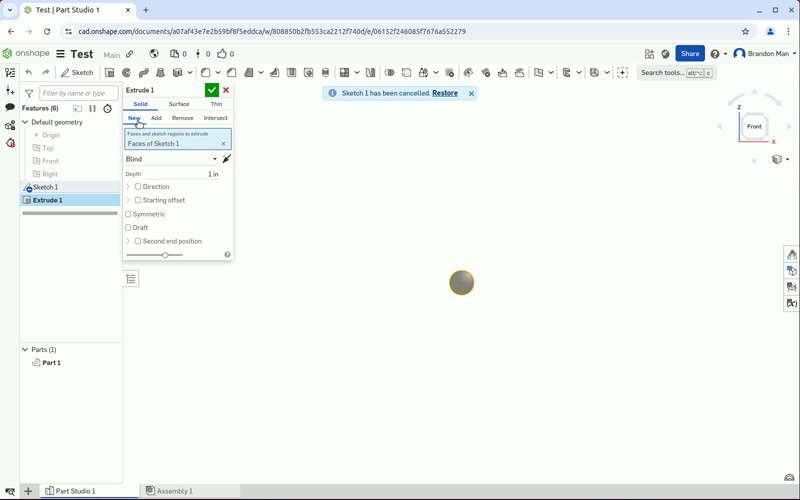
key(tab, 4)
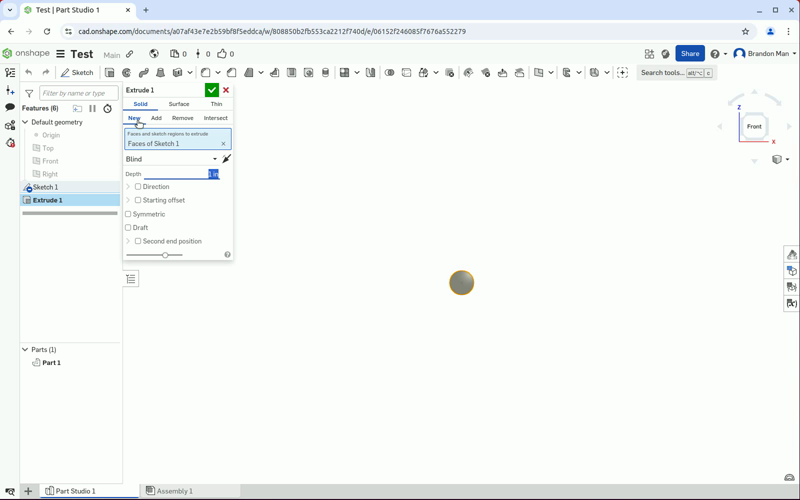
text(23.108)
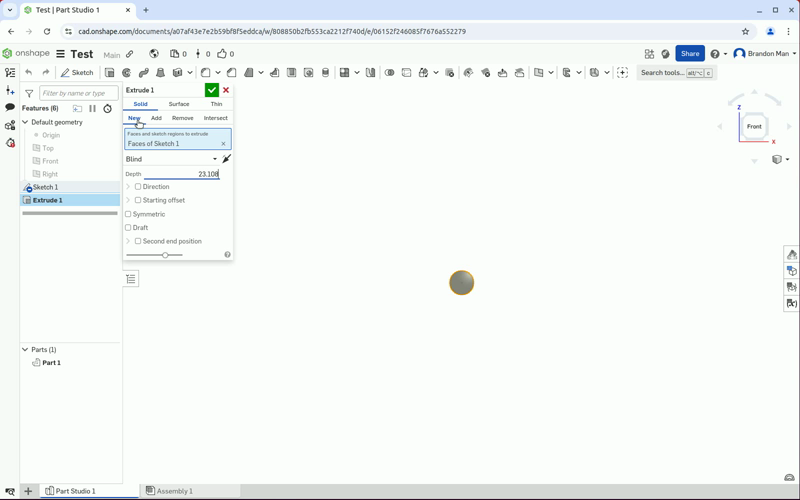
key(enter)
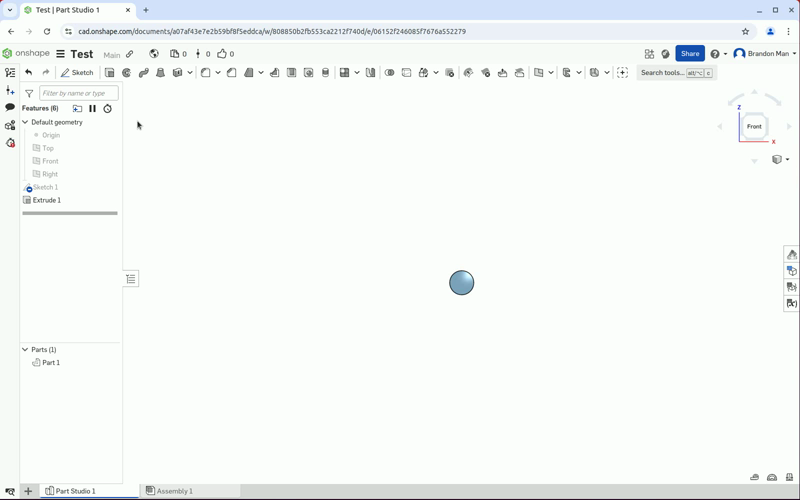
key(shift+h)
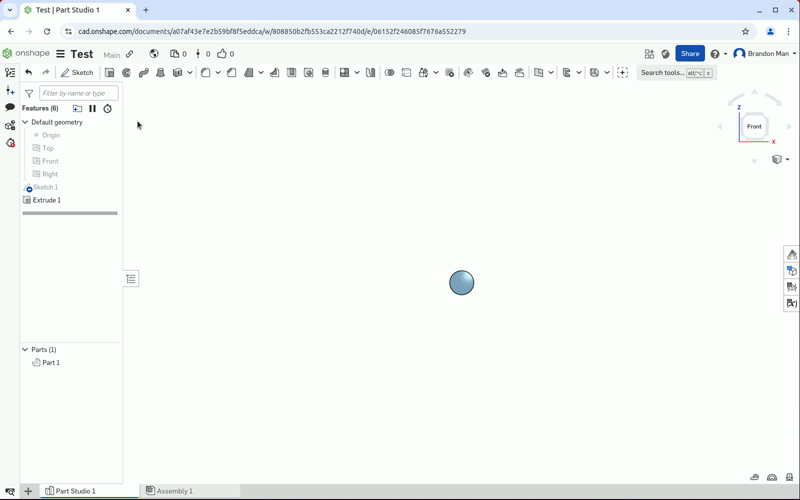
key(shift+h)
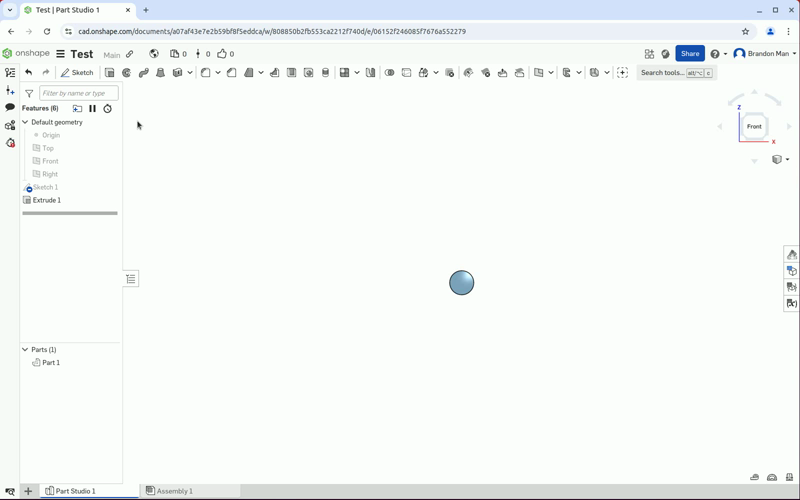
mouse_move(73, 189)
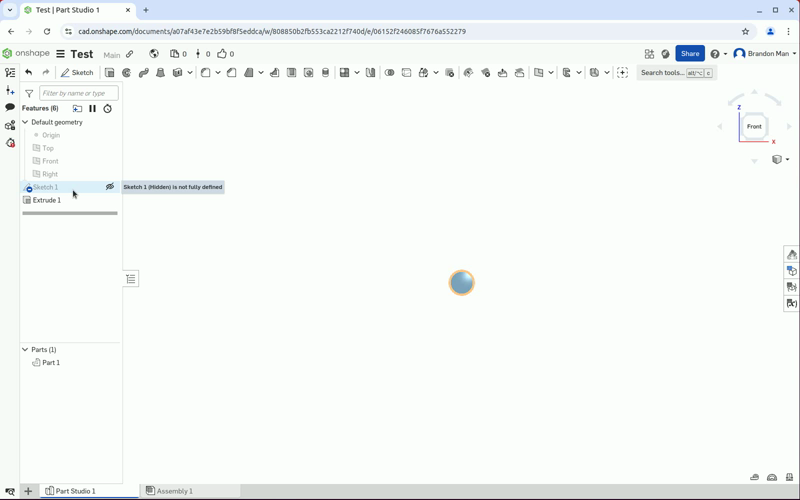
click(73, 189)
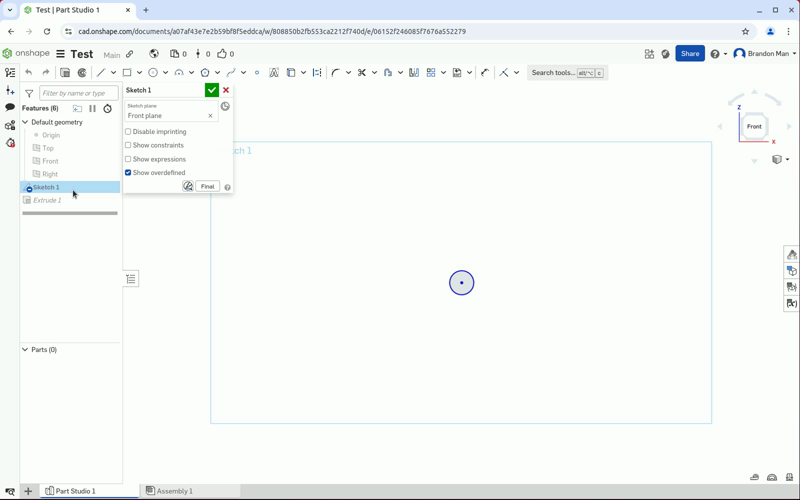
mouse_move(229, 92)
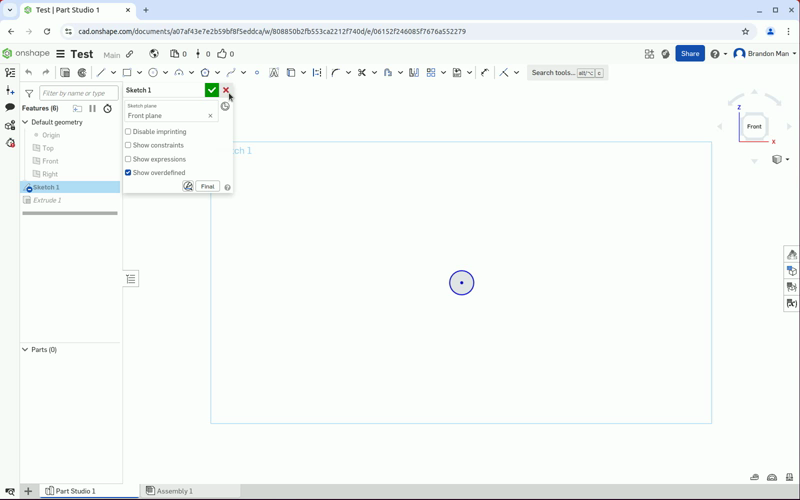
click(229, 92)
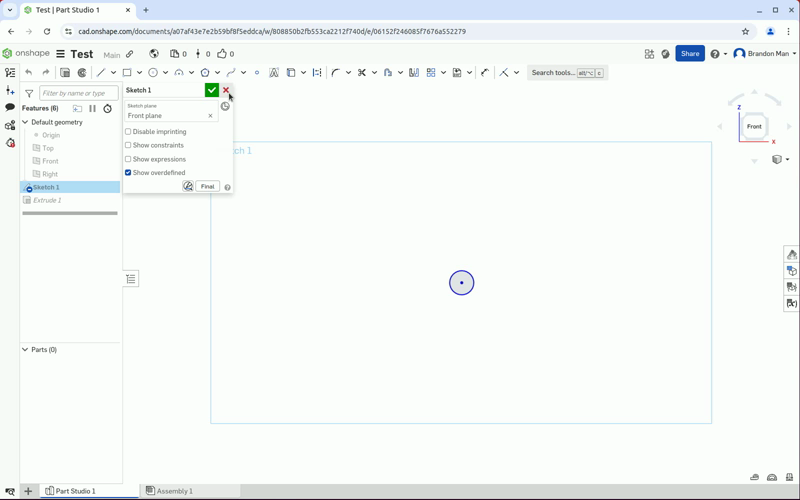
key(shift+s)
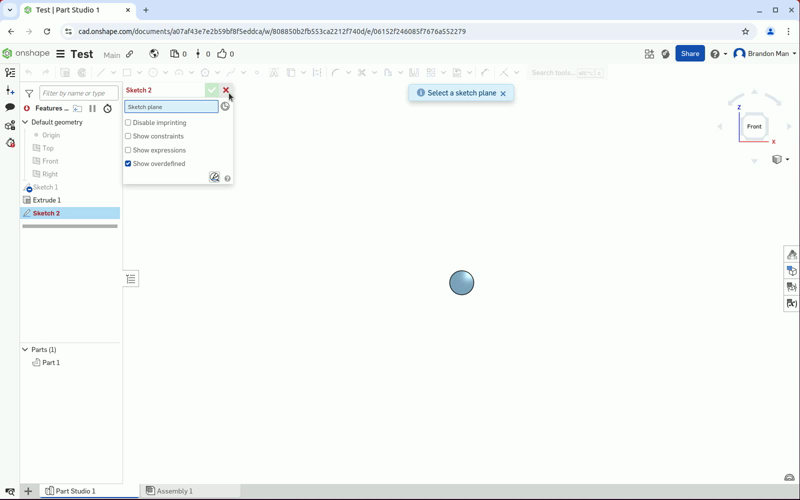
mouse_move(73, 163)
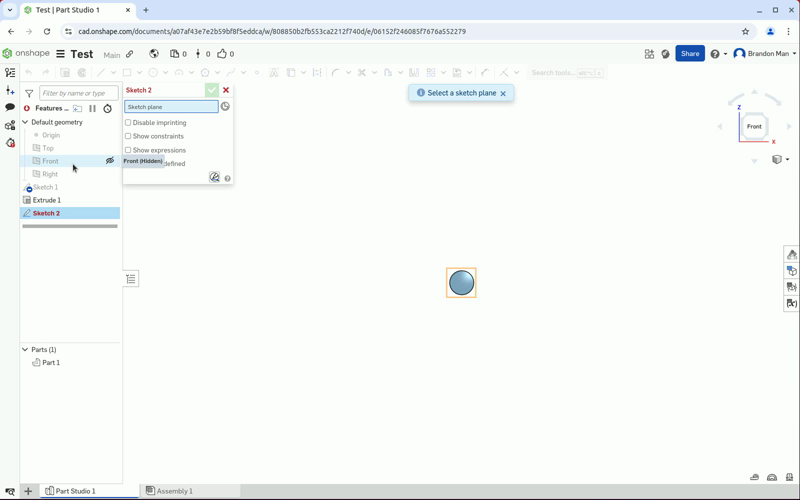
click(73, 163)
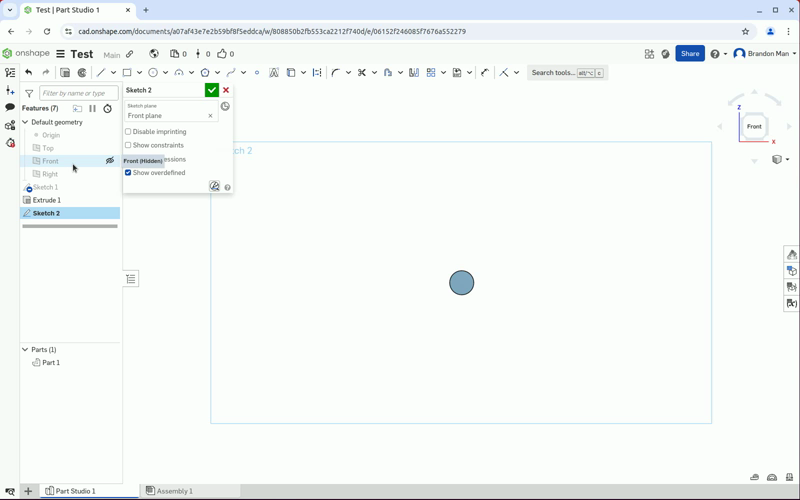
mouse_move(73, 352)
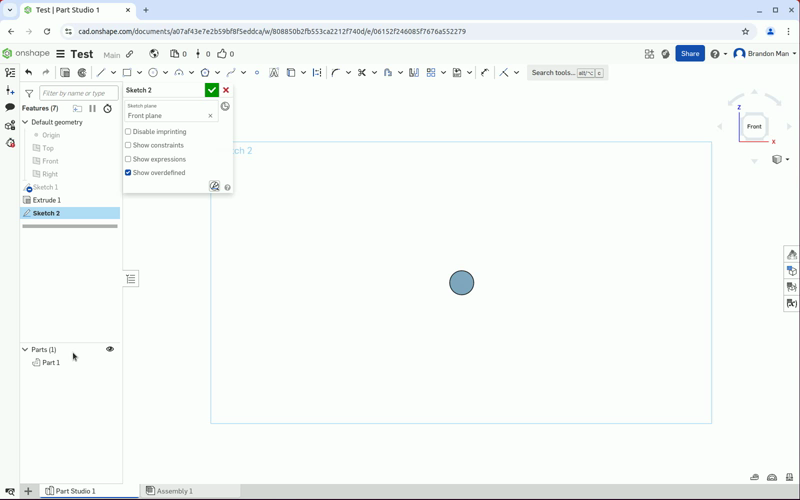
key(y)
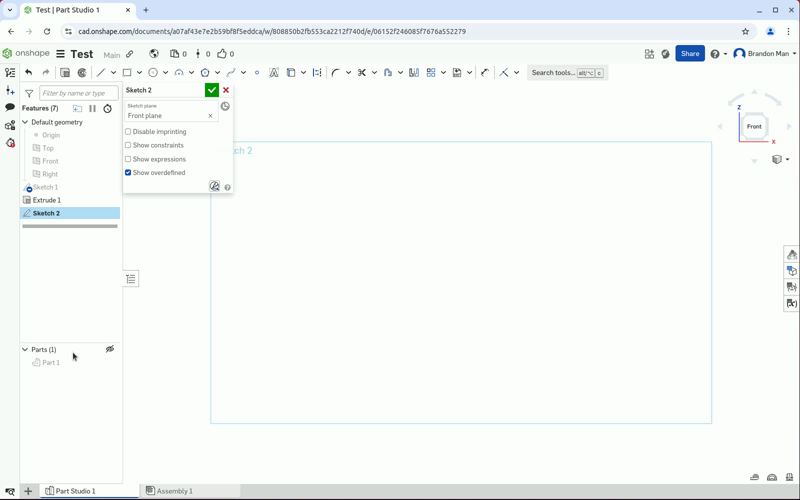
key(c)
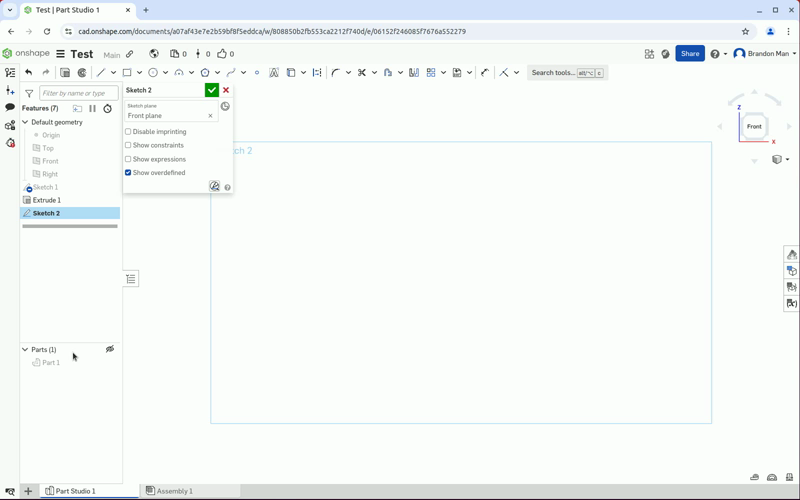
key_down(shift)
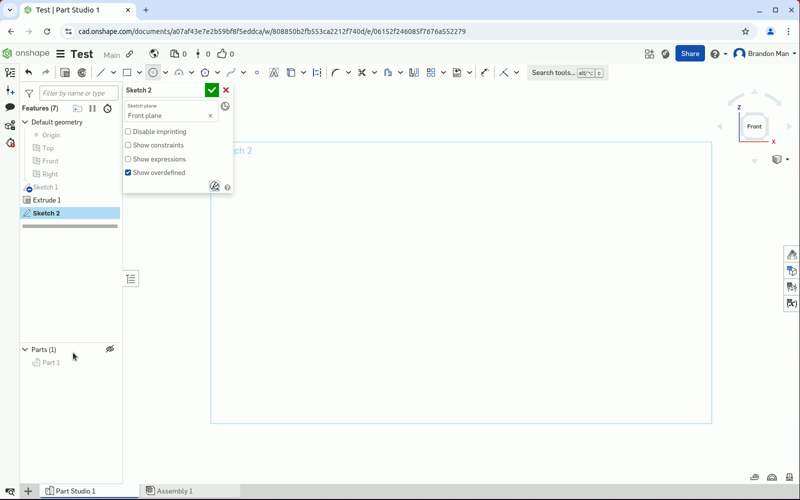
mouse_move(461, 282)
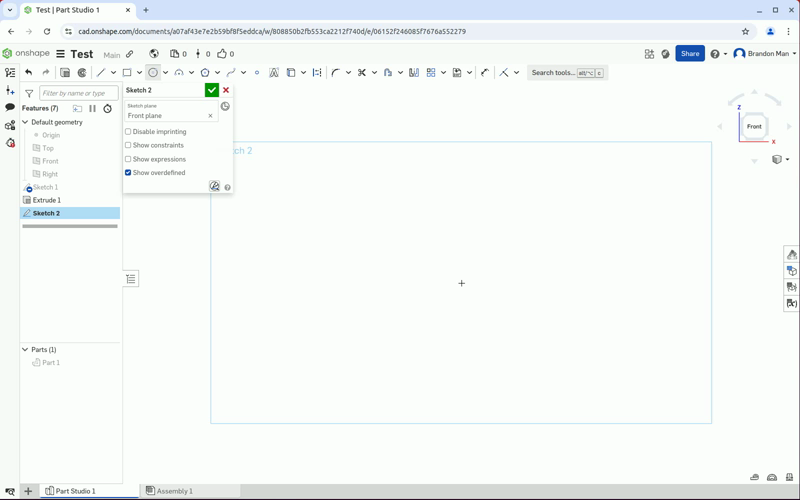
click(461, 282)
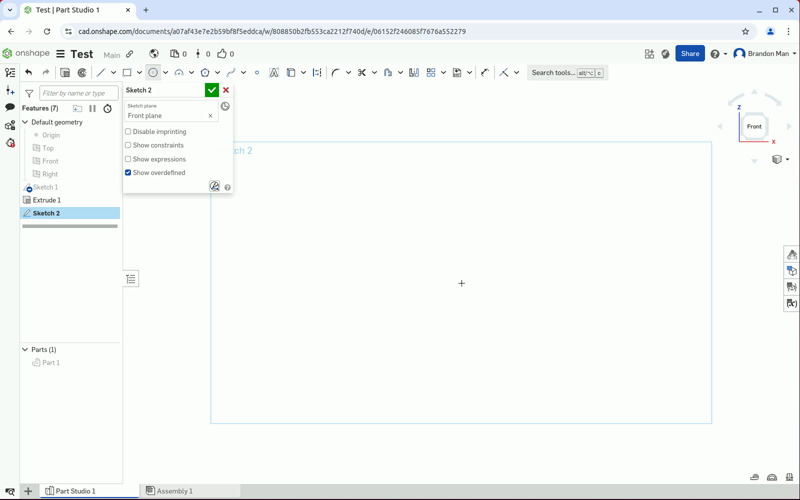
key_up(shift)
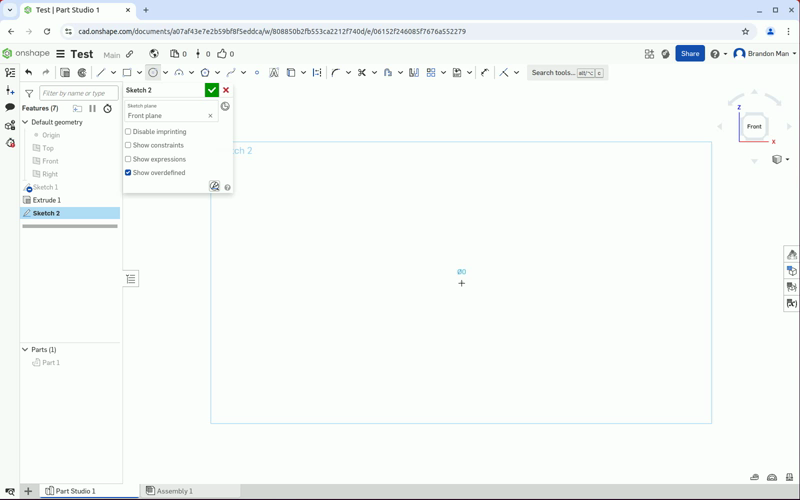
mouse_move(473, 282)
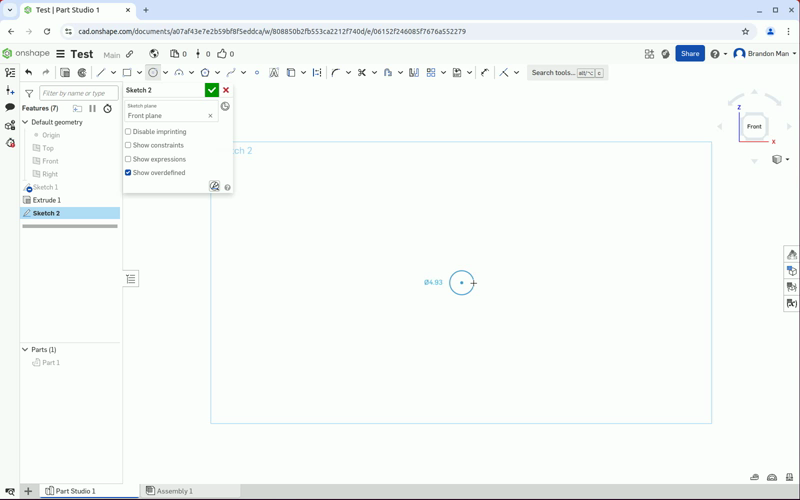
click(473, 282)
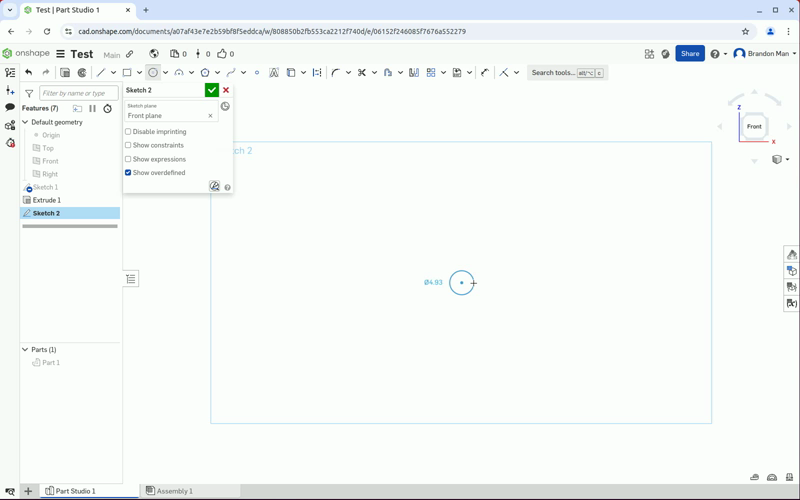
key(esc)
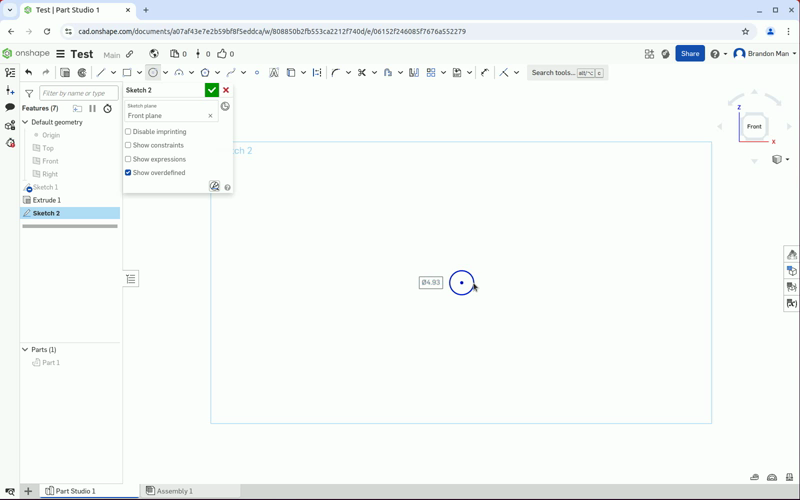
mouse_move(458, 281)
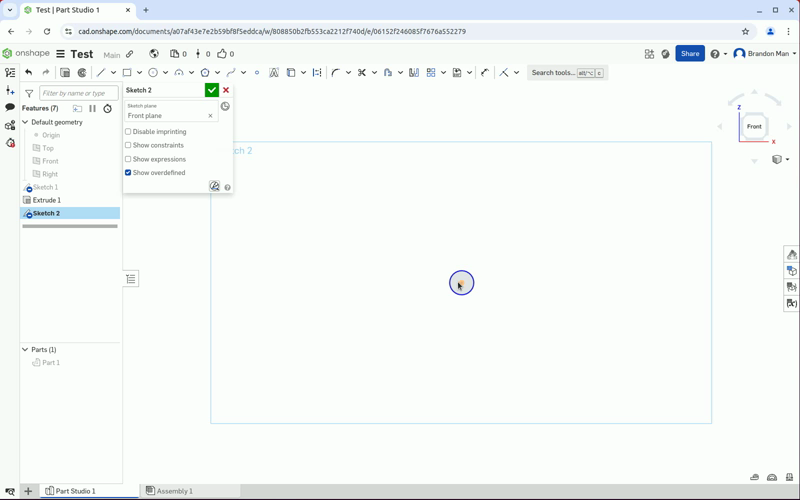
scroll(6)
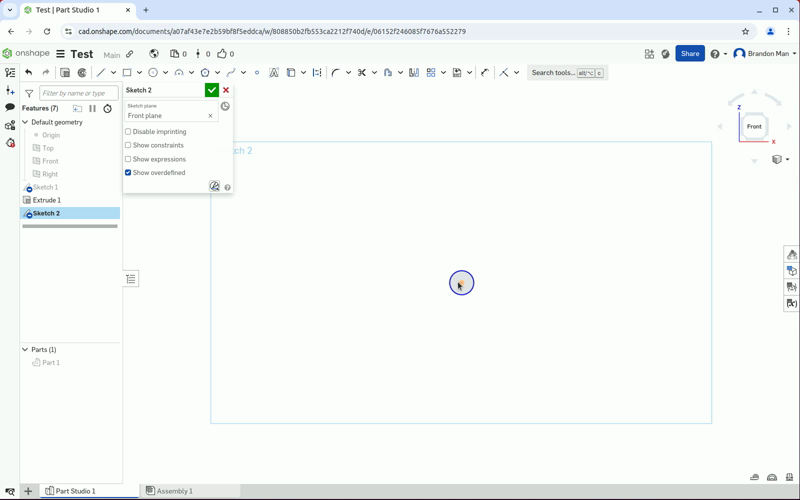
scroll(6)
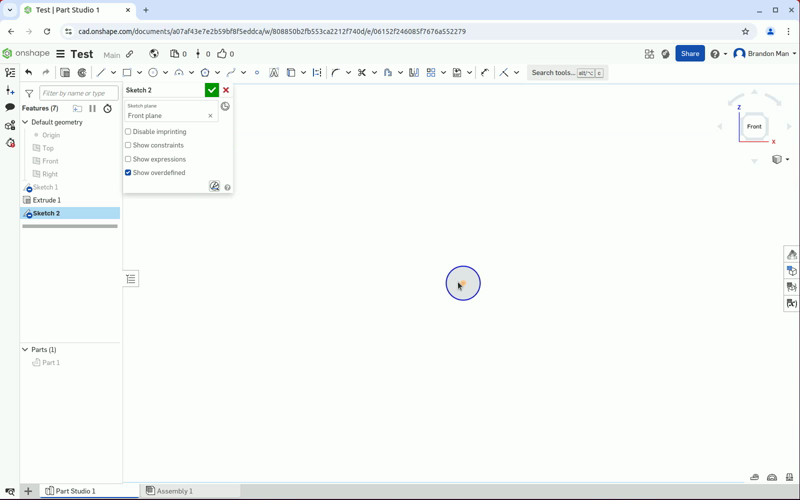
scroll(6)
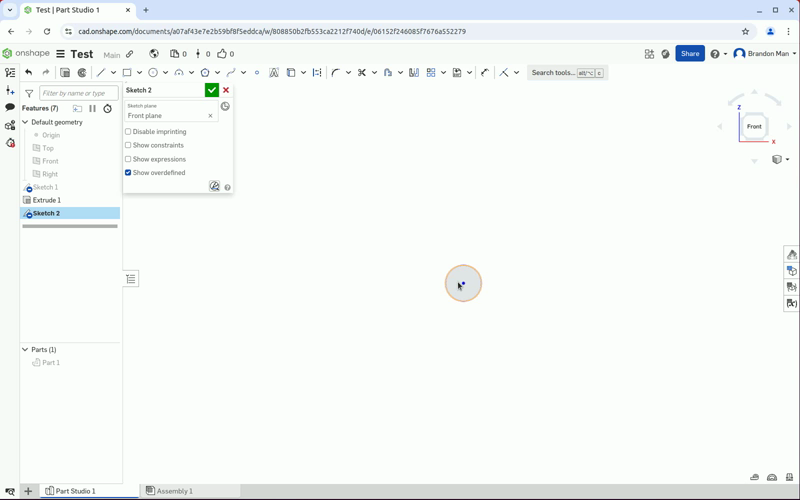
scroll(6)
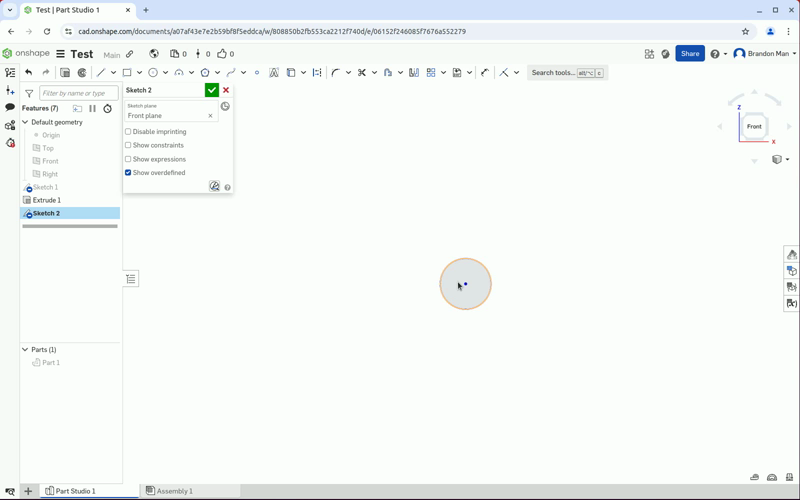
scroll(6)
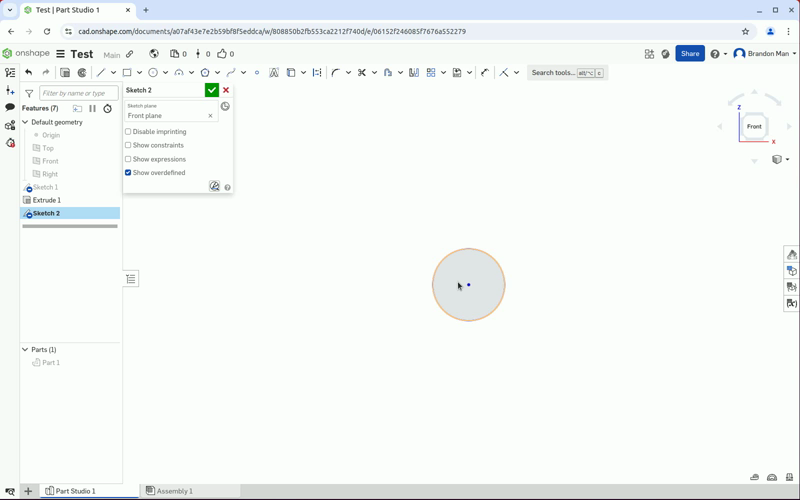
scroll(6)
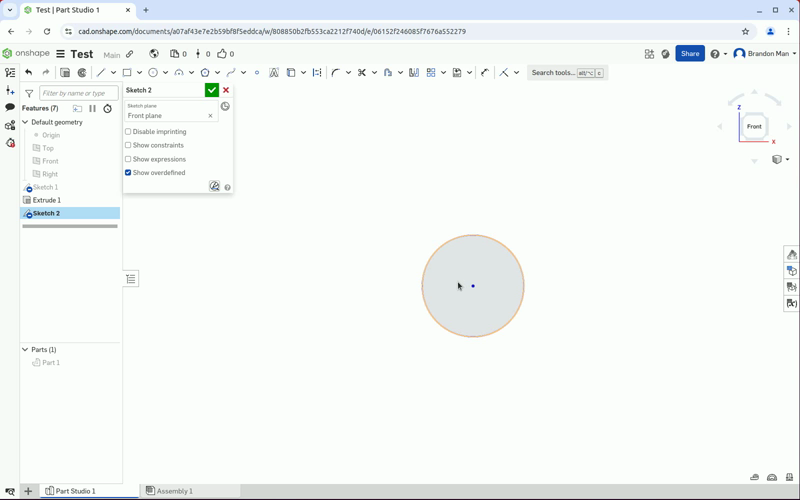
scroll(6)
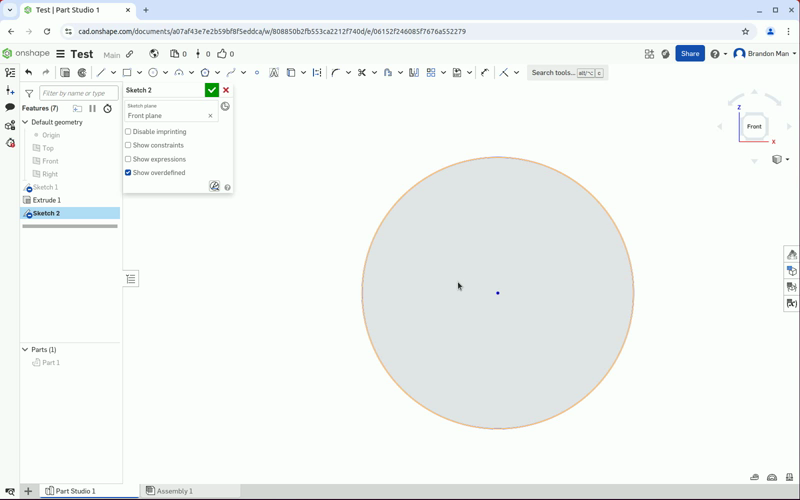
click(458, 281)
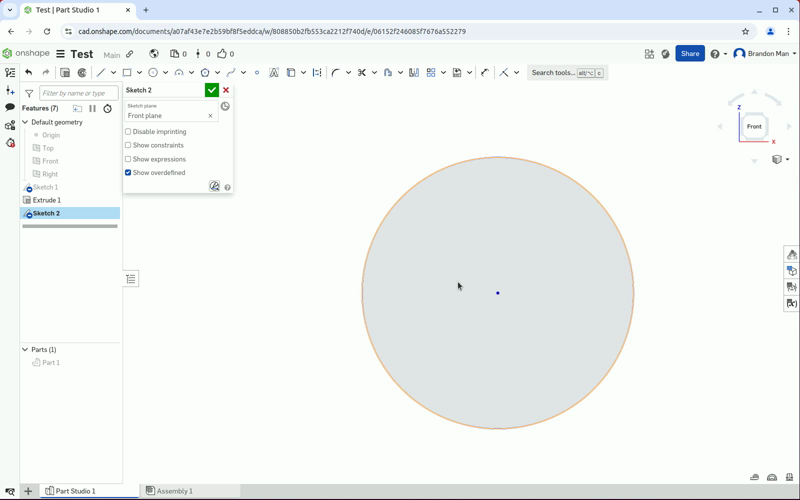
scroll(-6)
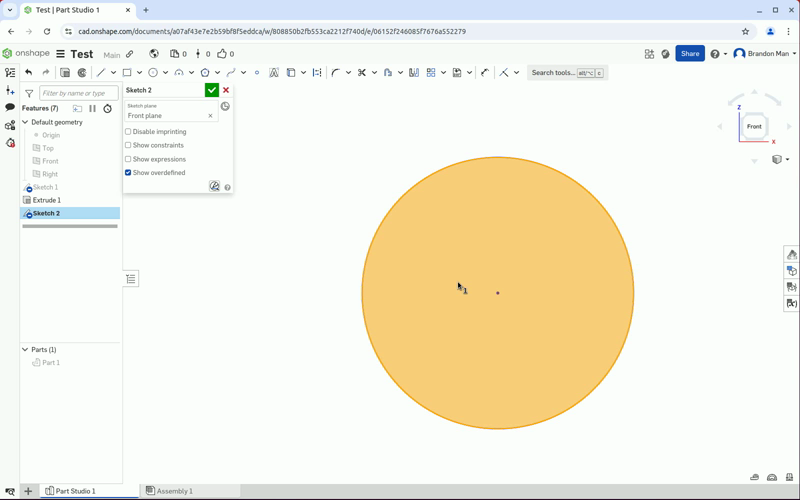
scroll(-6)
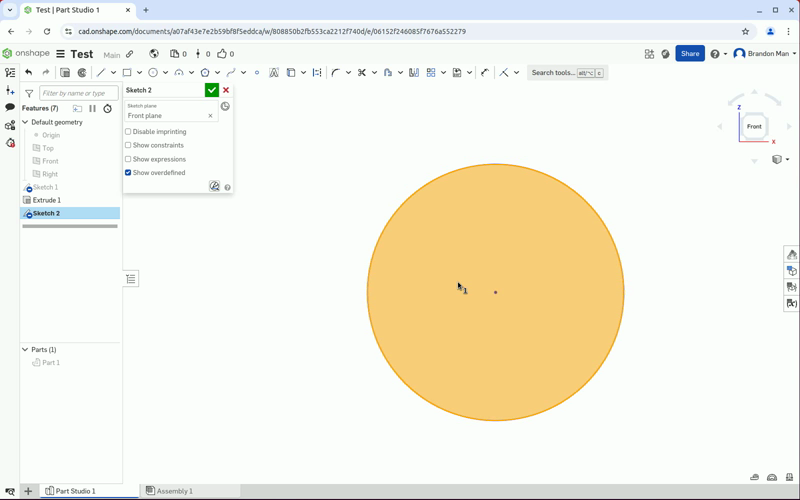
scroll(-6)
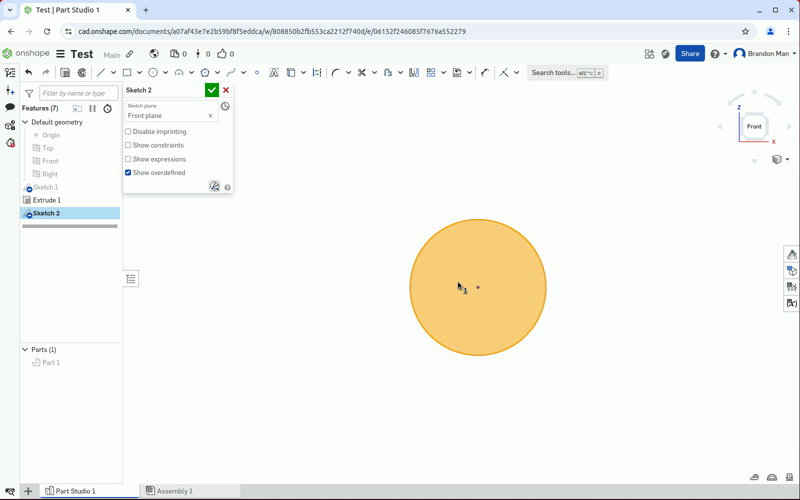
scroll(-6)
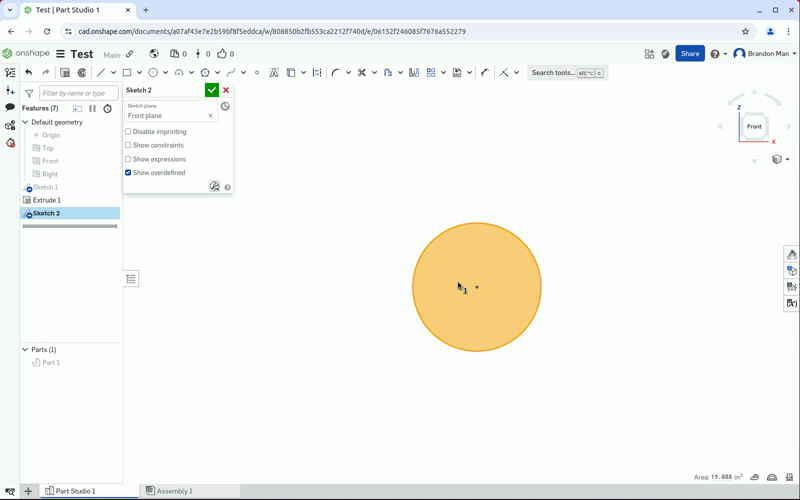
scroll(-6)
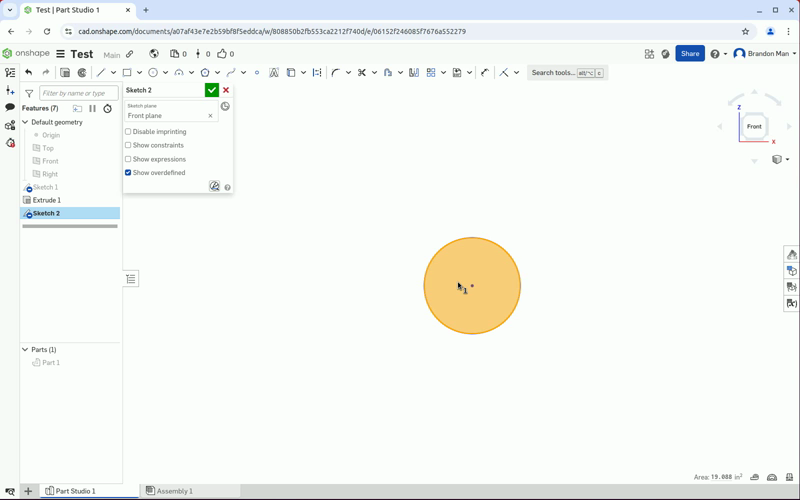
scroll(-6)
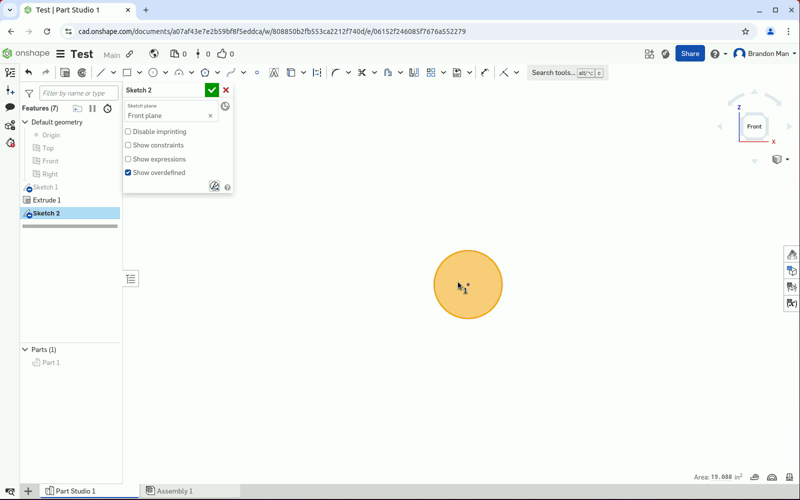
scroll(-6)
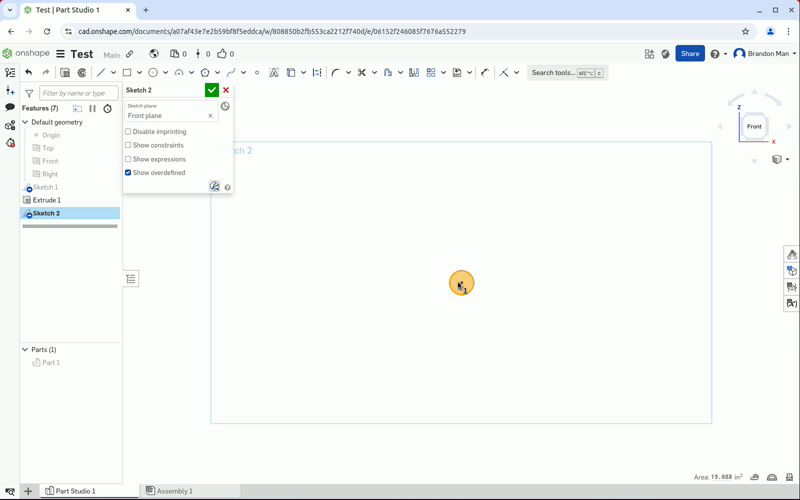
mouse_move(73, 352)
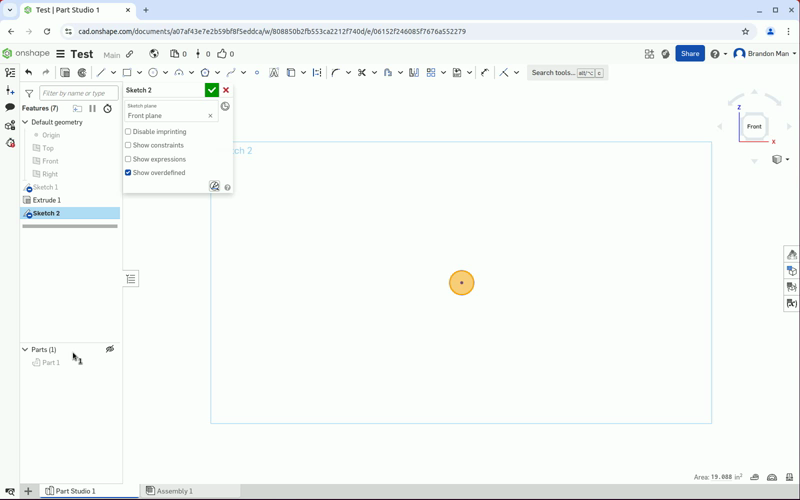
key(shift+y)
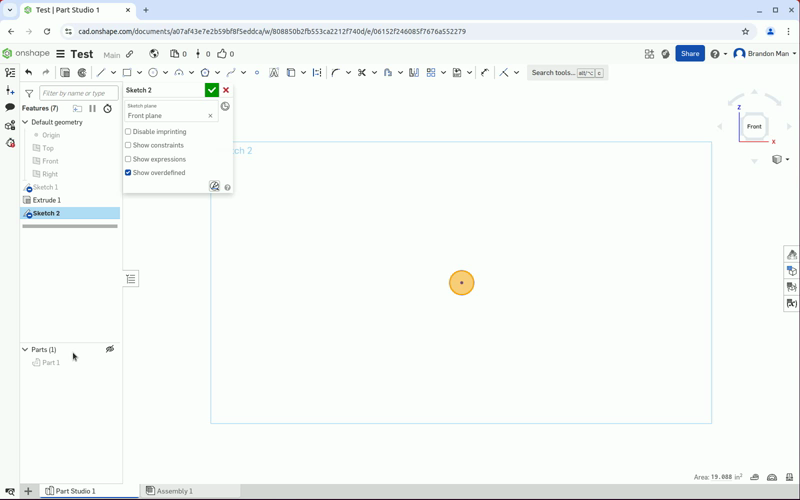
key(shift+e)
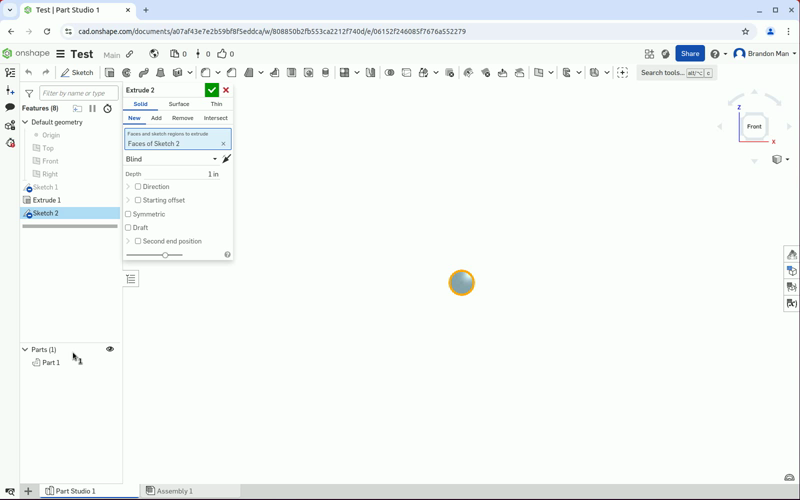
mouse_move(143, 106)
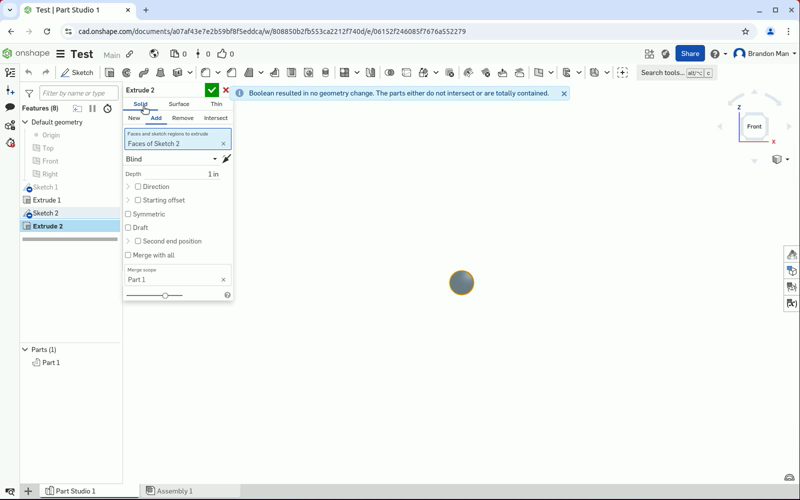
click(143, 106)
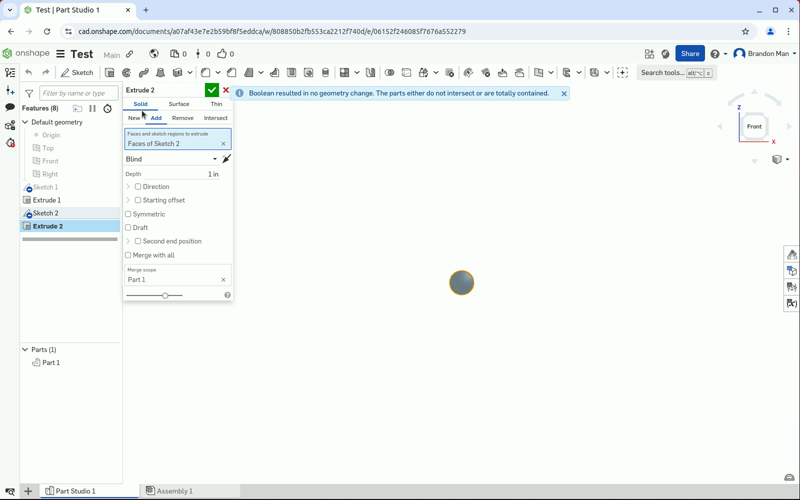
mouse_move(137, 120)
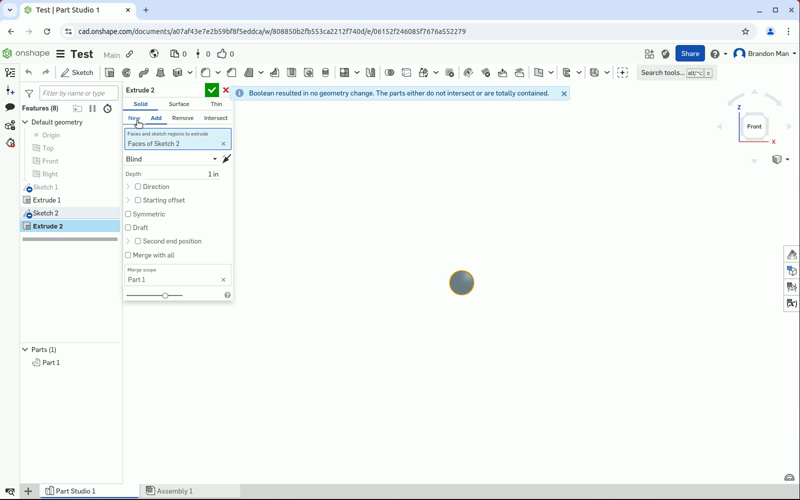
click(137, 120)
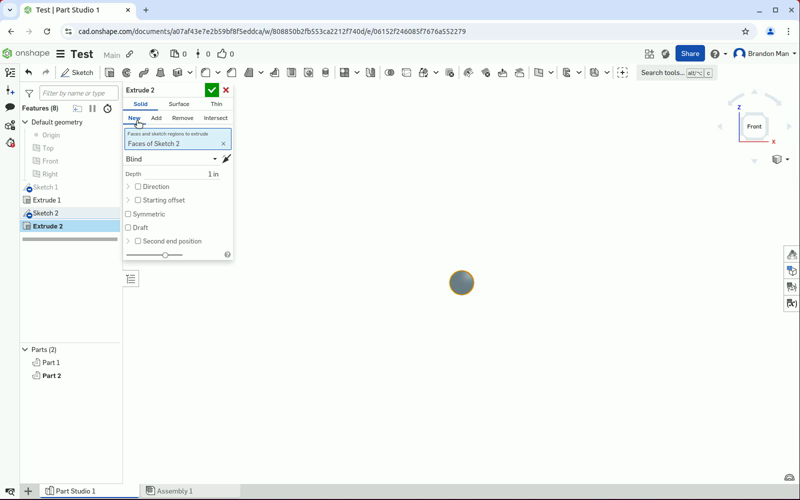
key(tab, 4)
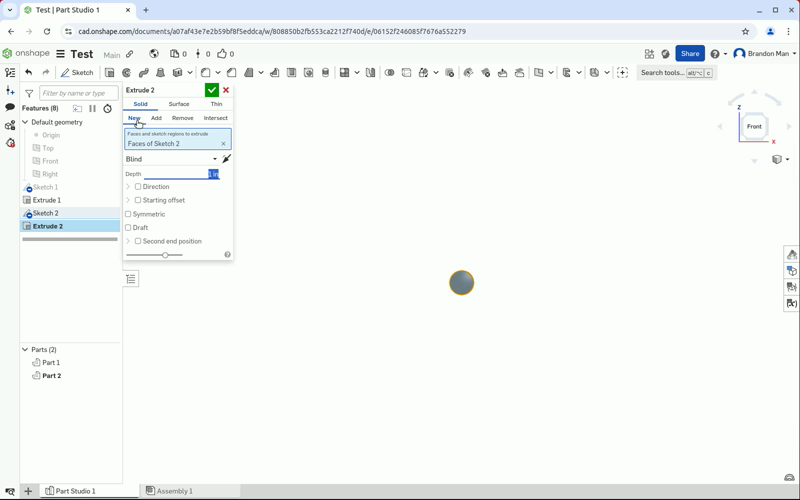
text(23.108)
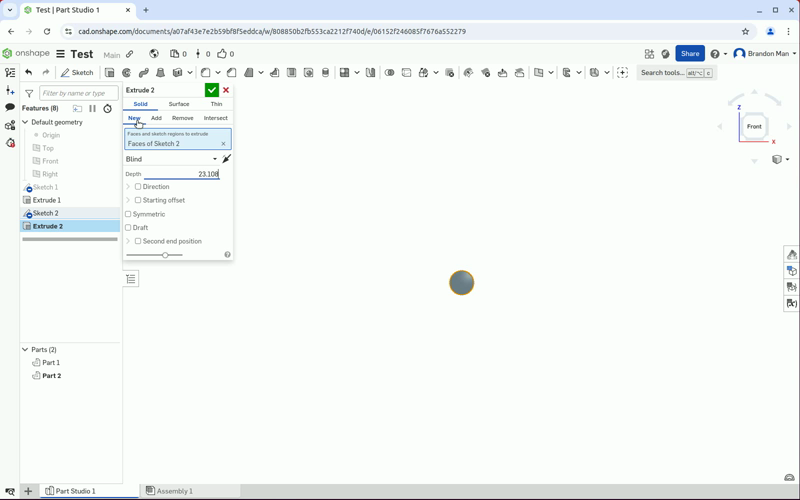
key(enter)
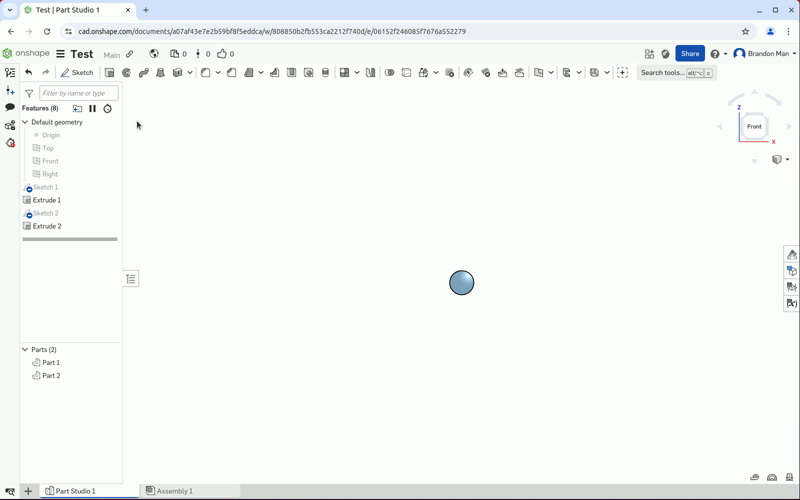
key(shift+h)
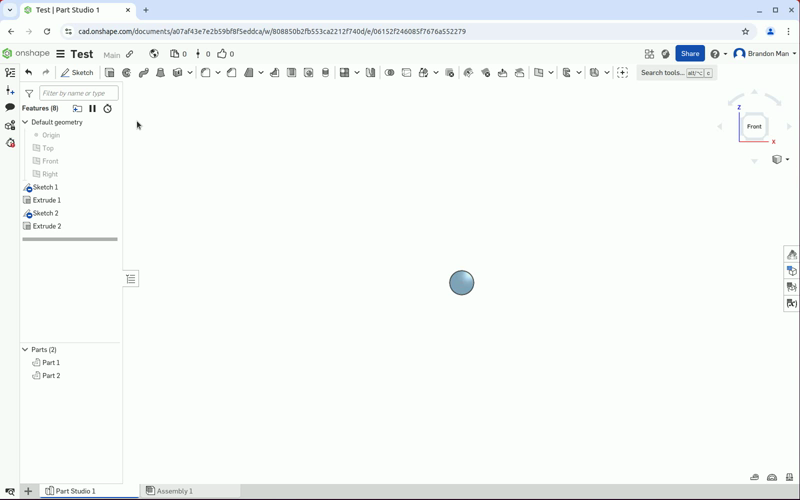
key(shift+h)
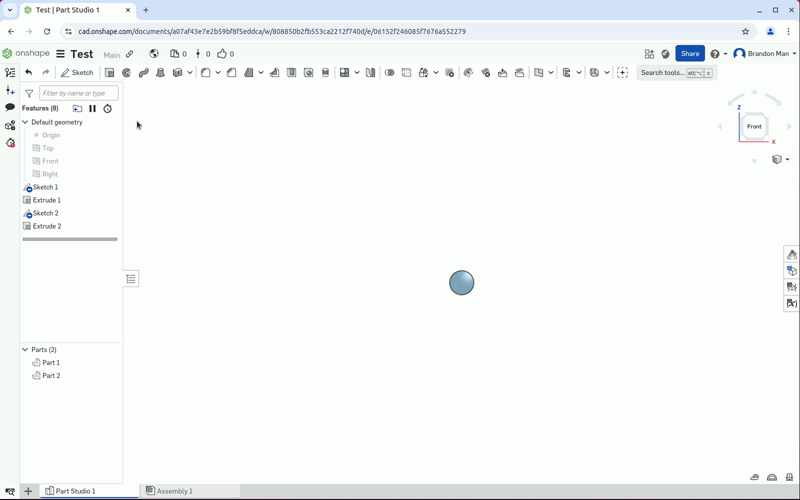
key(shift+7)
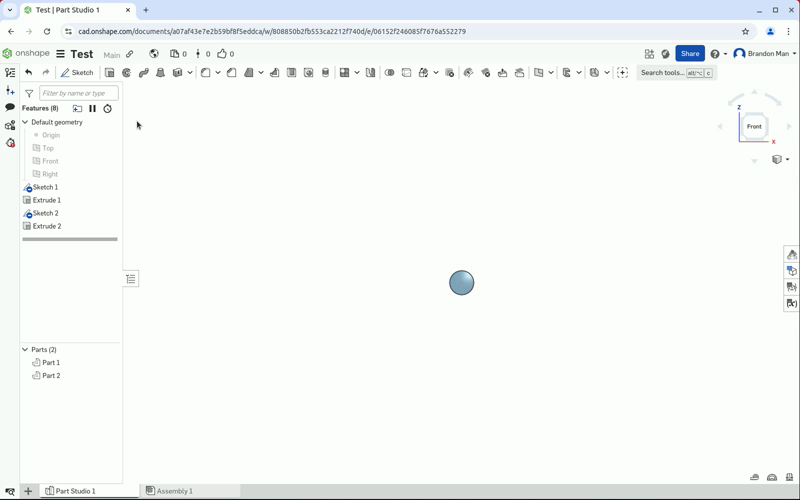
key(left, 2)
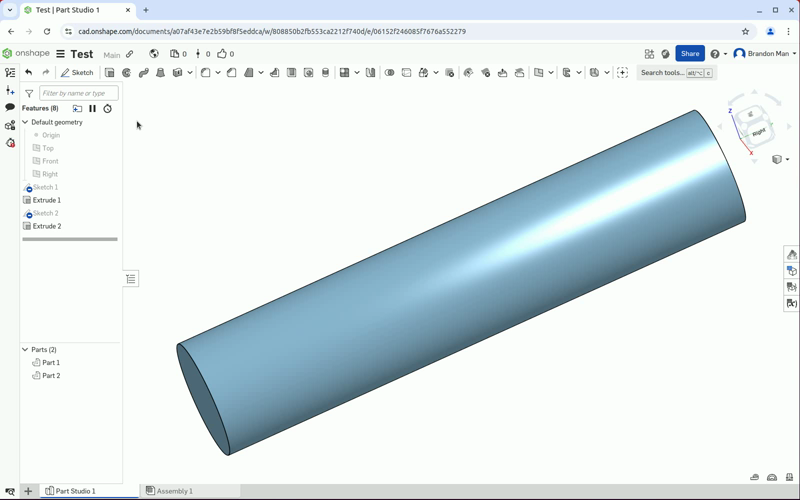
key(down, 2)
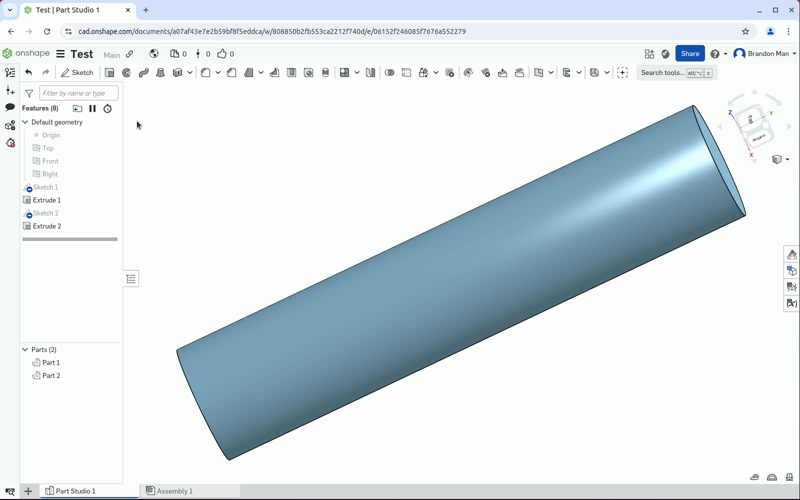
key(up, 2)
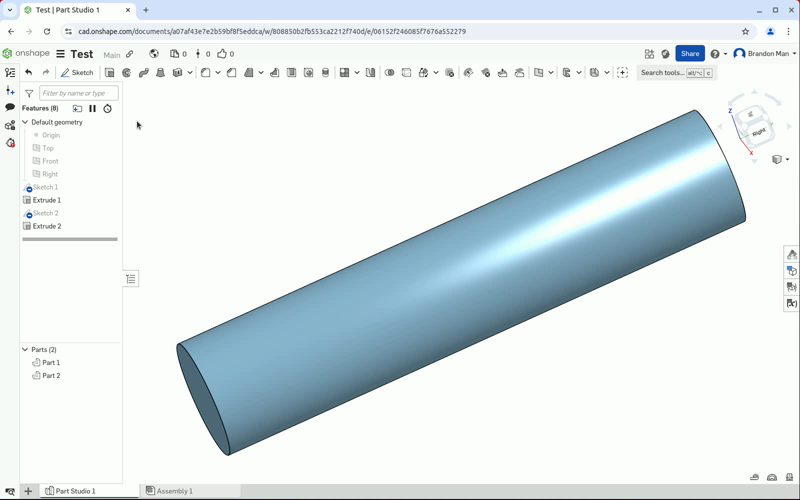
key(right, 2)
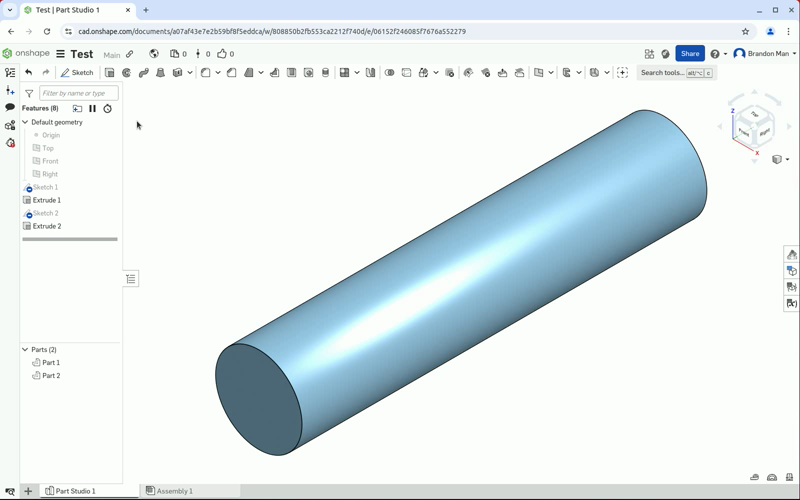
mouse_move(73, 189)
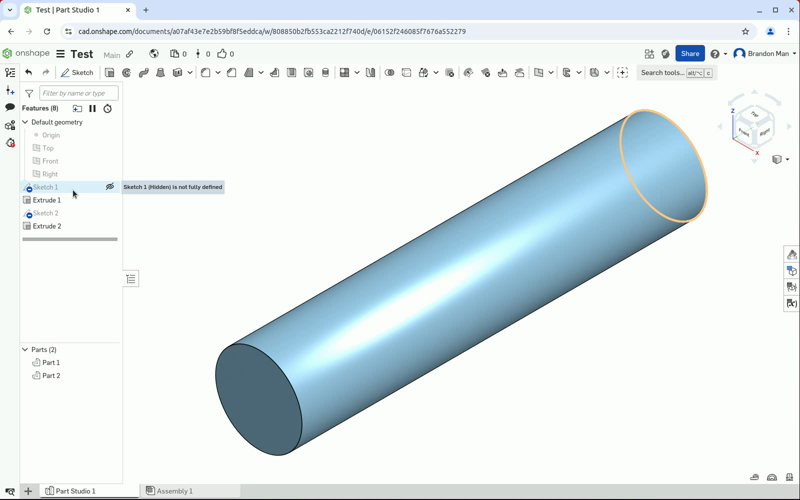
click(73, 189)